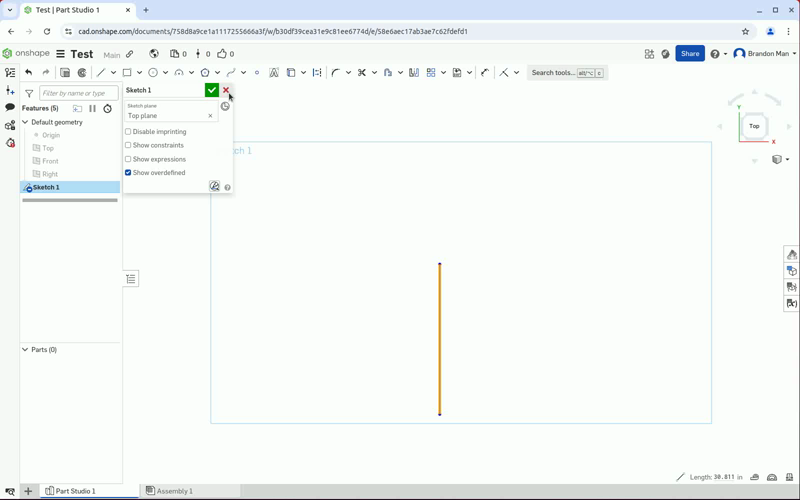
key(shift+h)
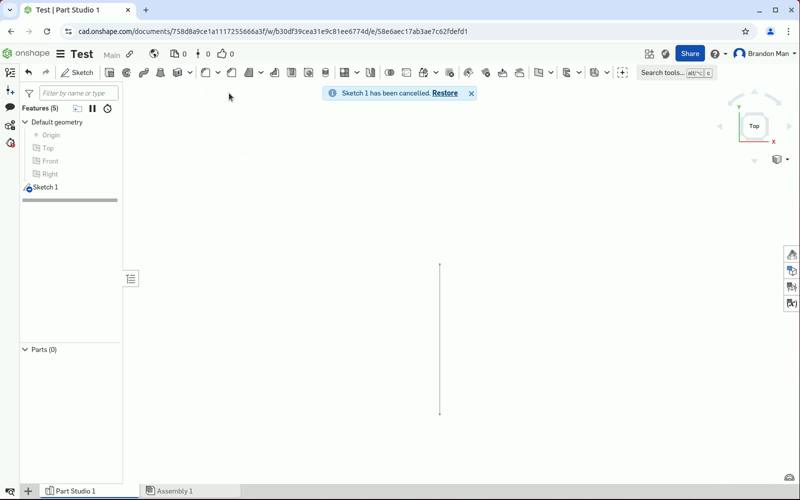
key(shift+s)
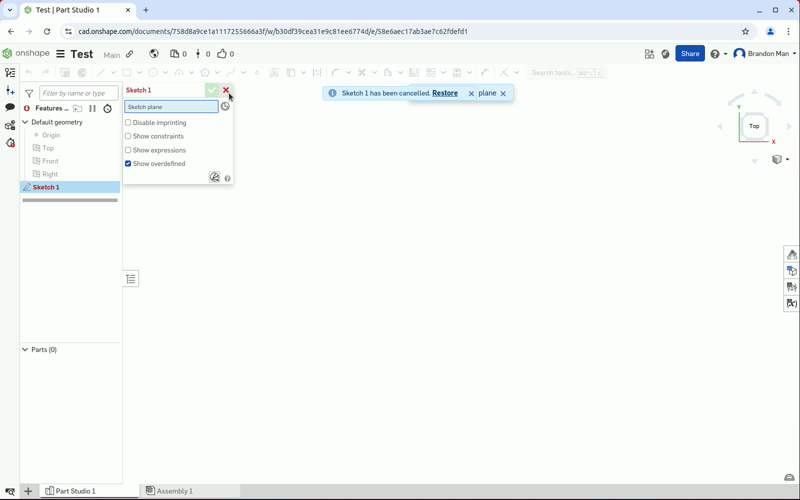
mouse_move(73, 150)
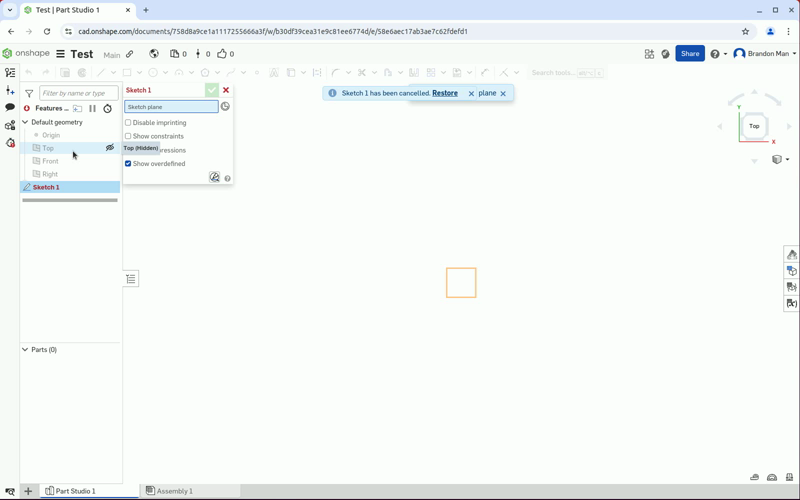
click(73, 150)
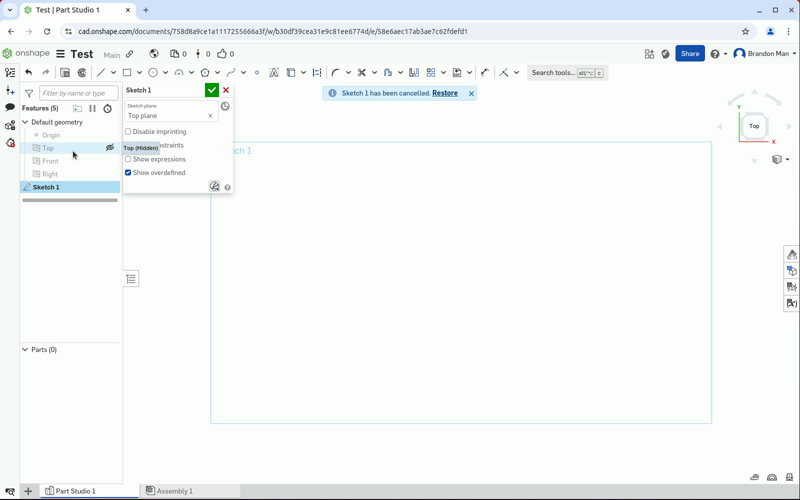
mouse_move(73, 352)
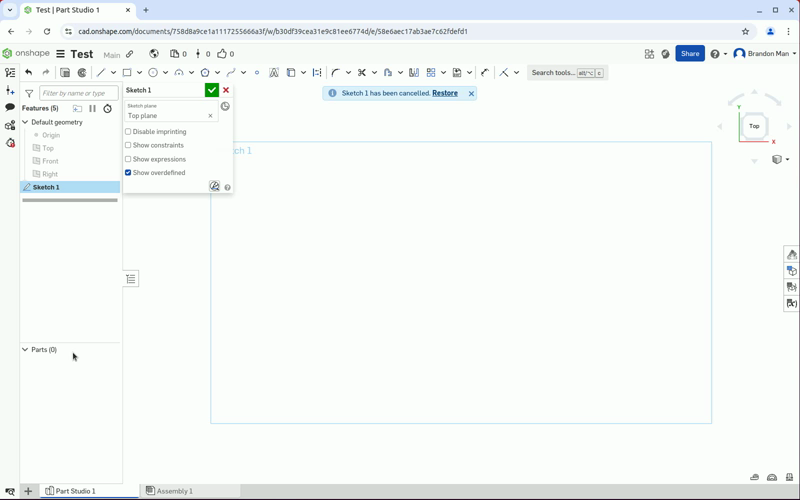
key(y)
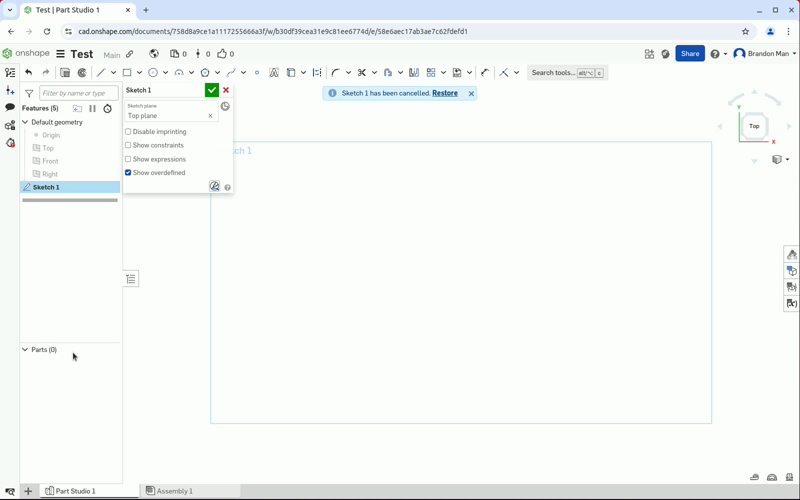
key(l)
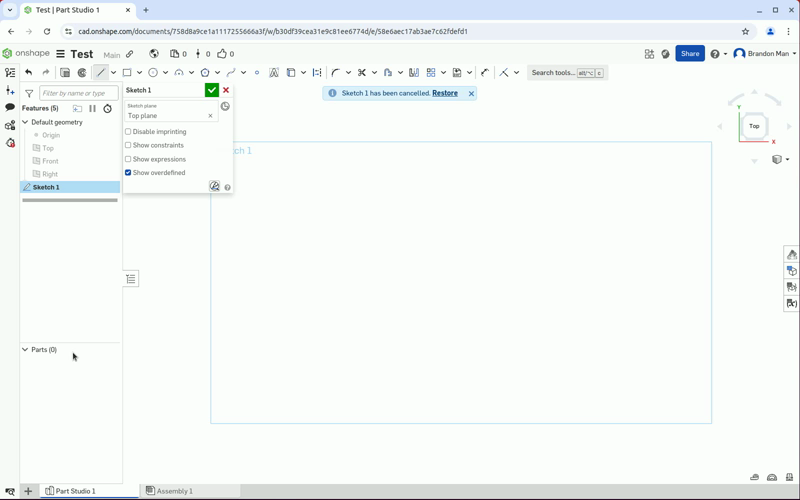
key_down(shift)
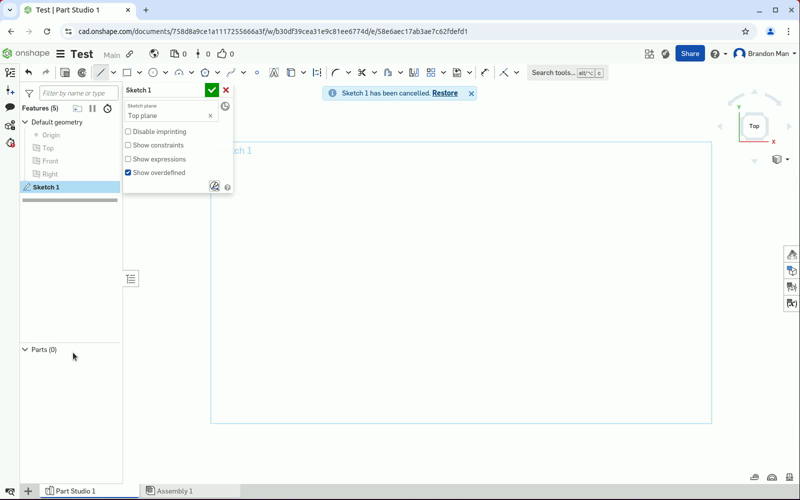
mouse_move(386, 374)
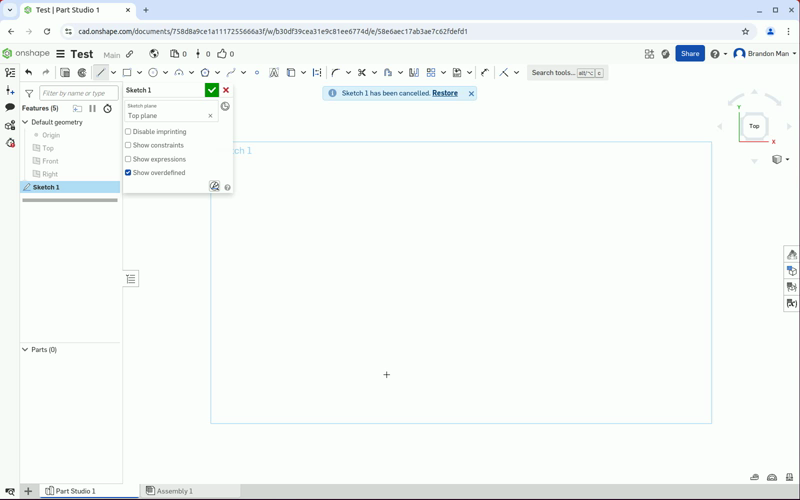
click(386, 374)
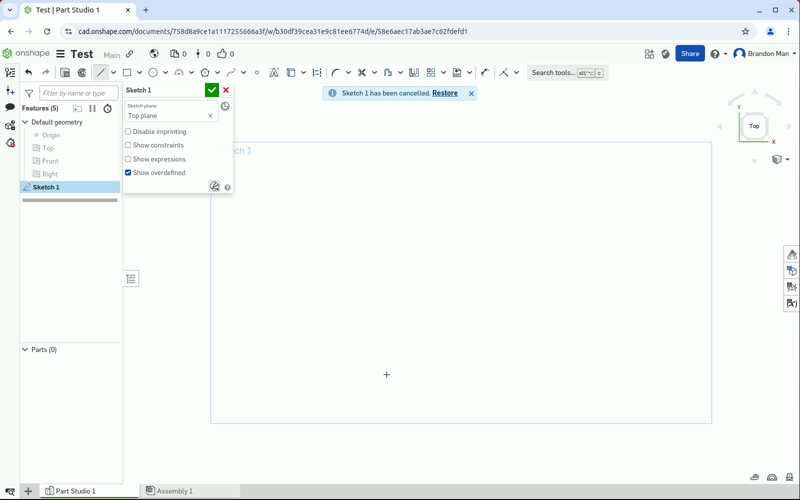
key_up(shift)
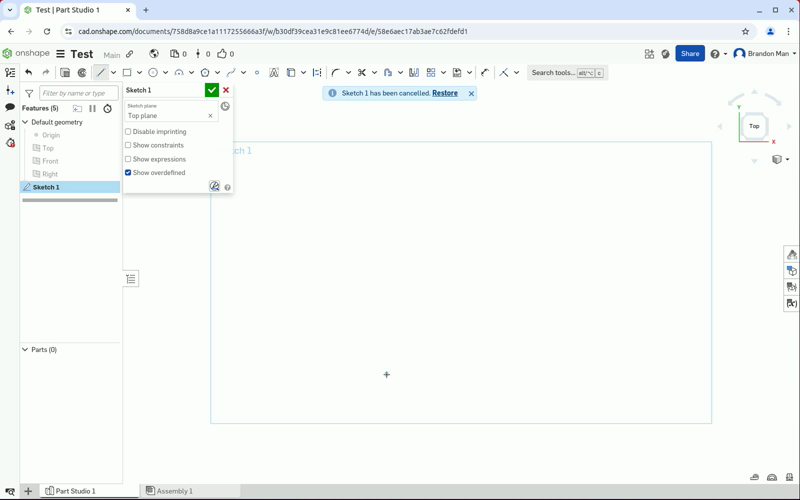
key_down(shift)
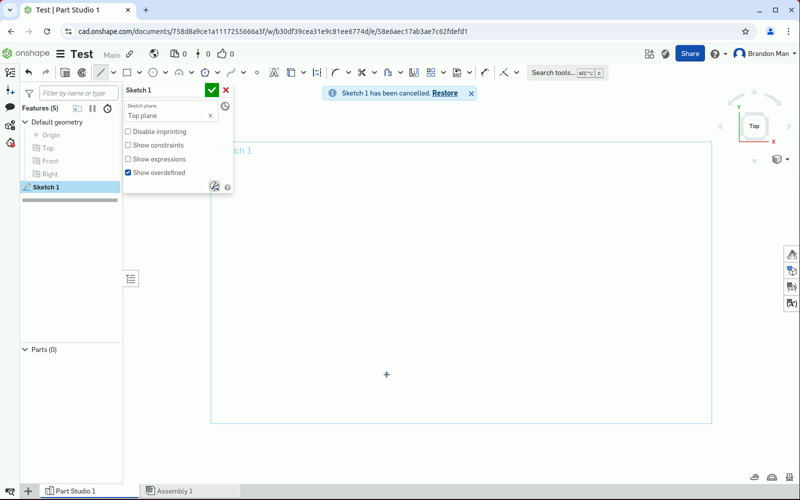
mouse_move(544, 374)
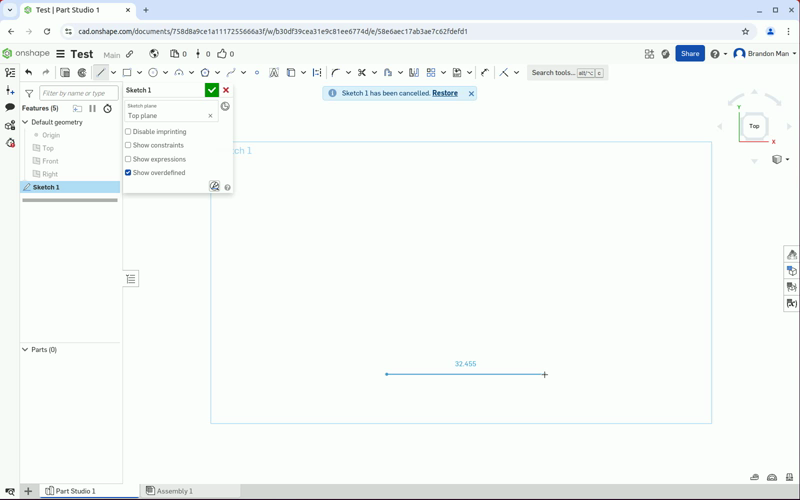
click(544, 374)
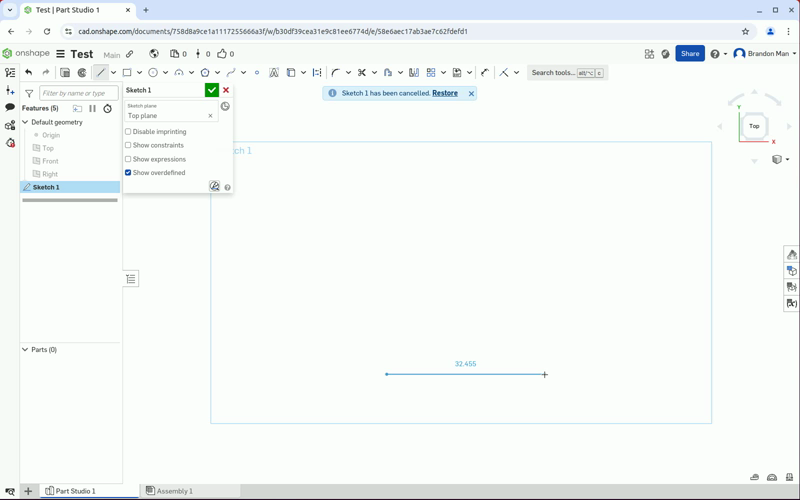
key_up(shift)
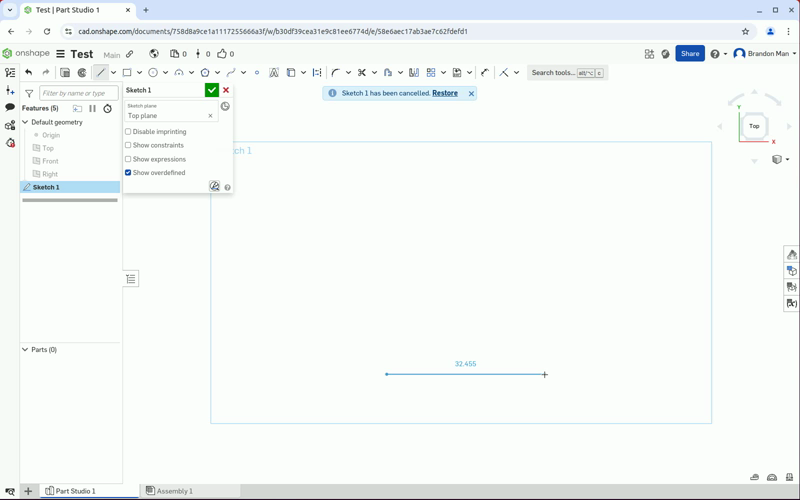
key_down(shift)
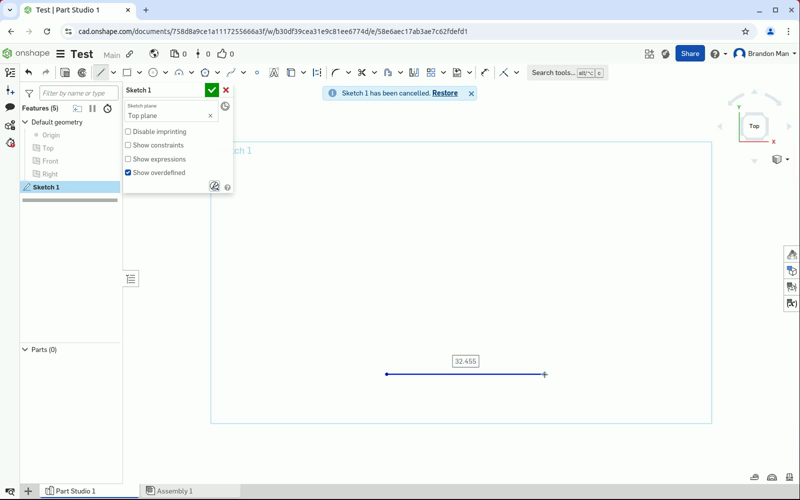
mouse_move(544, 200)
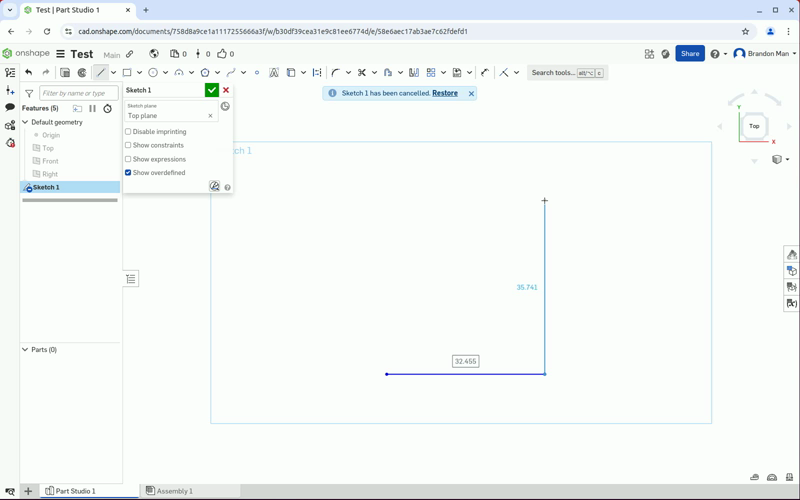
click(544, 200)
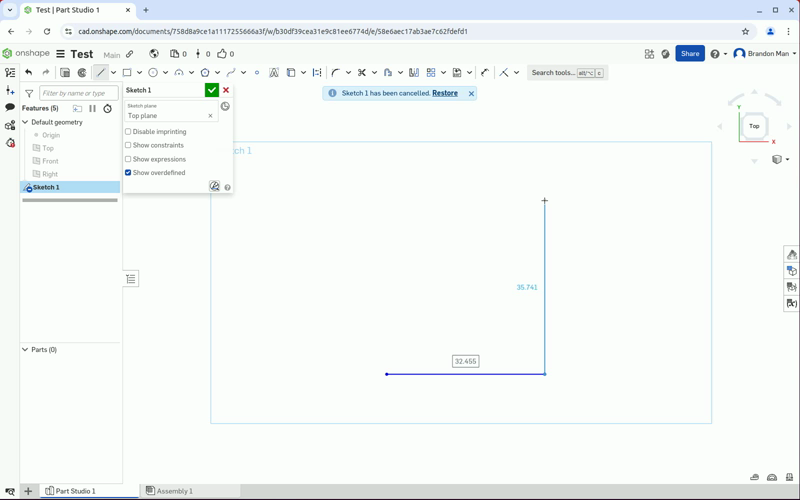
key_up(shift)
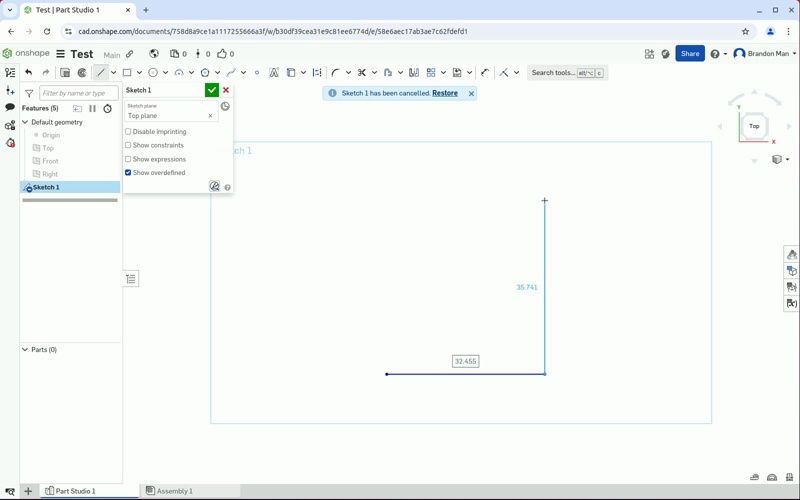
key_down(shift)
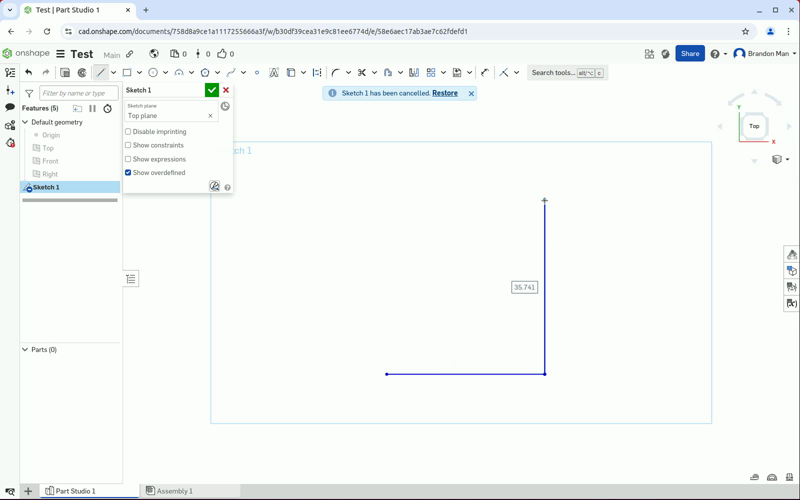
mouse_move(386, 200)
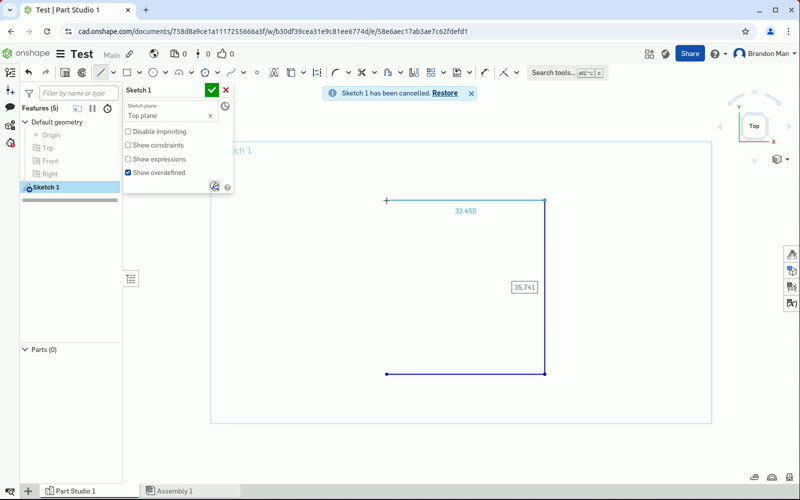
click(386, 200)
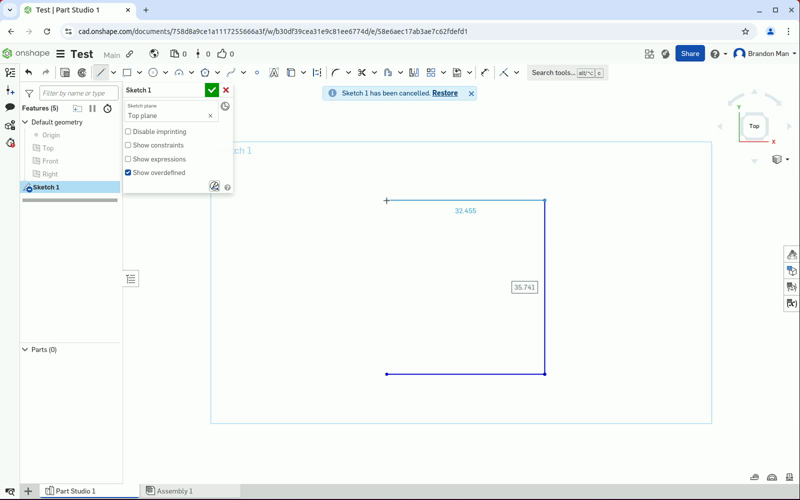
key_up(shift)
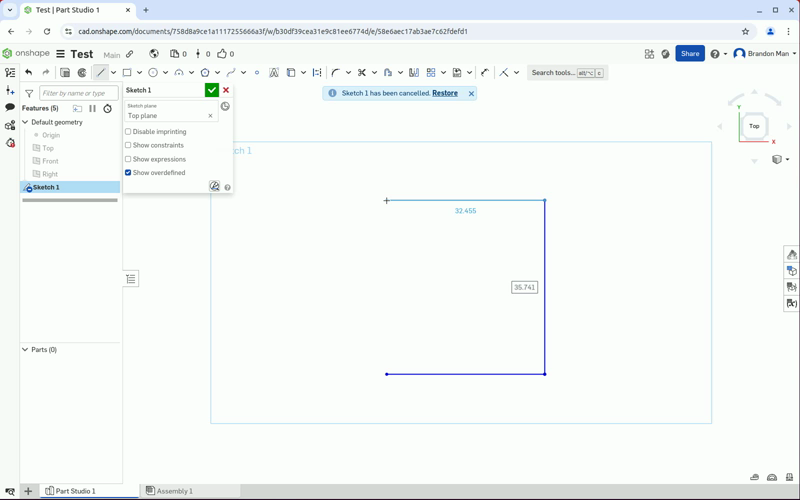
key_down(shift)
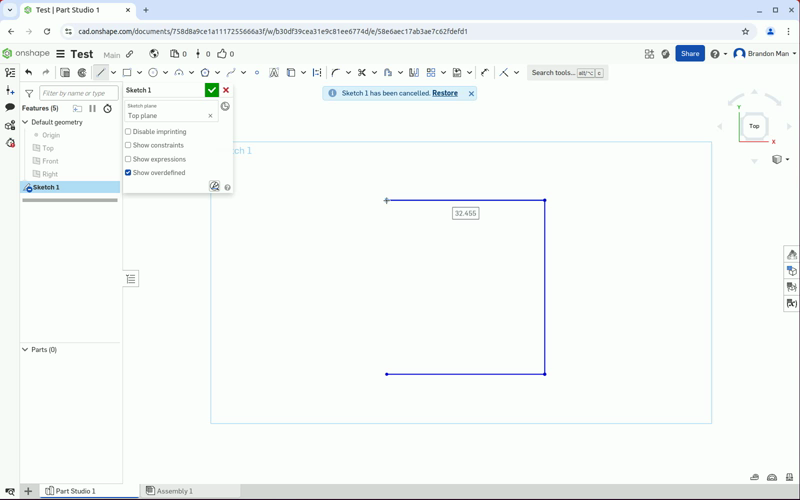
mouse_move(386, 374)
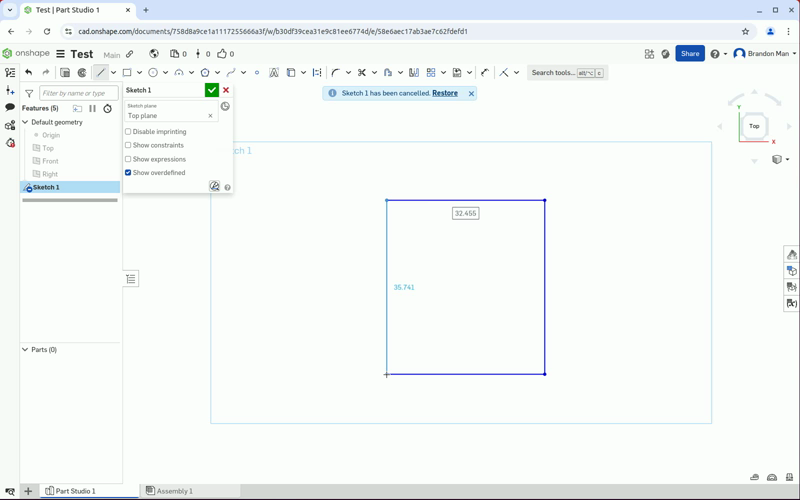
key_up(shift)
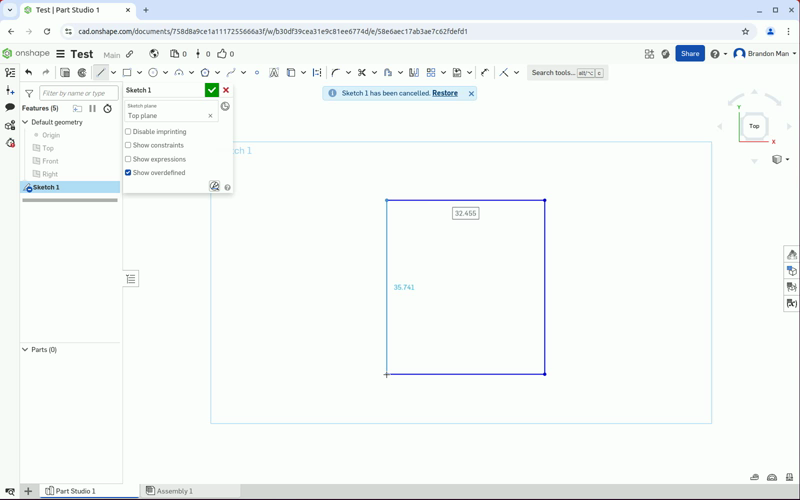
click(386, 374)
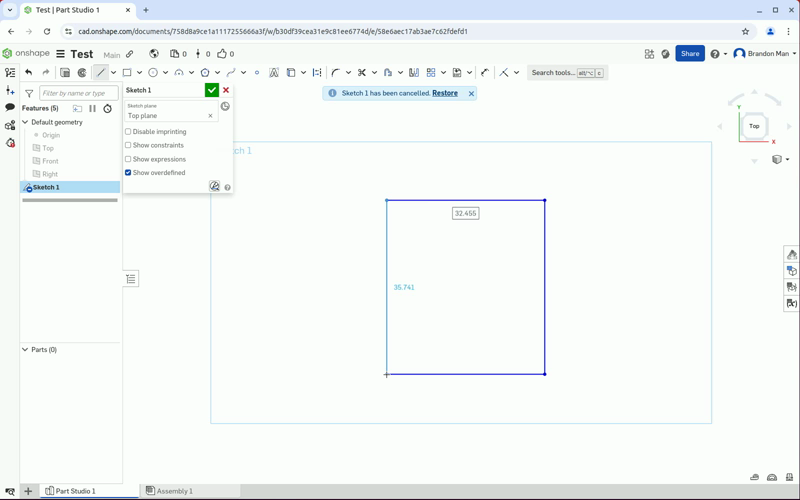
key(esc)
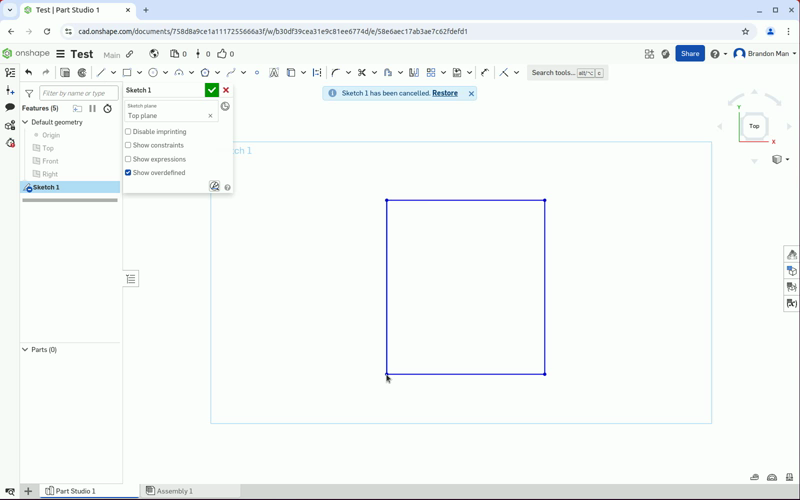
mouse_move(480, 317)
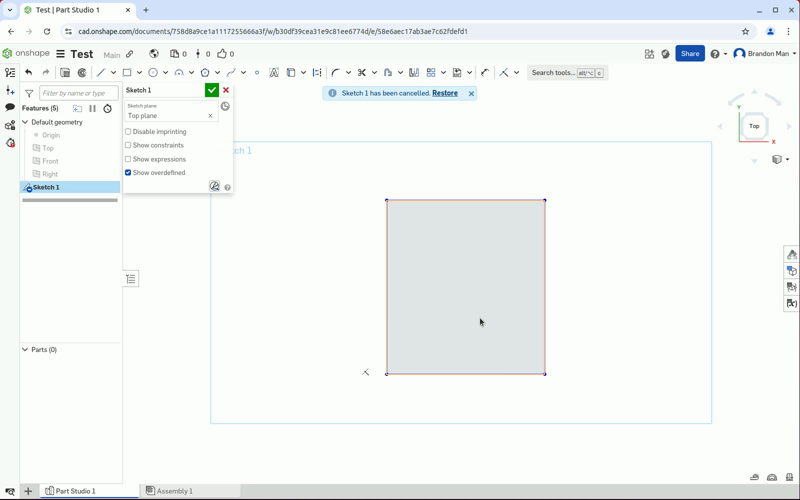
click(480, 317)
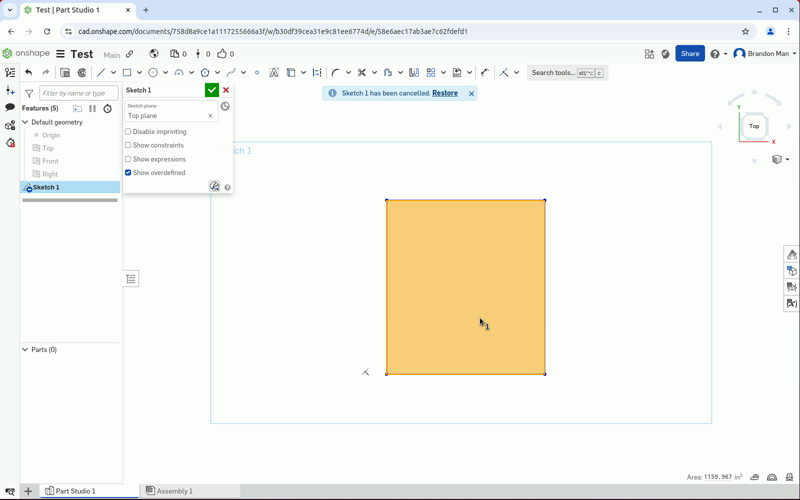
mouse_move(73, 352)
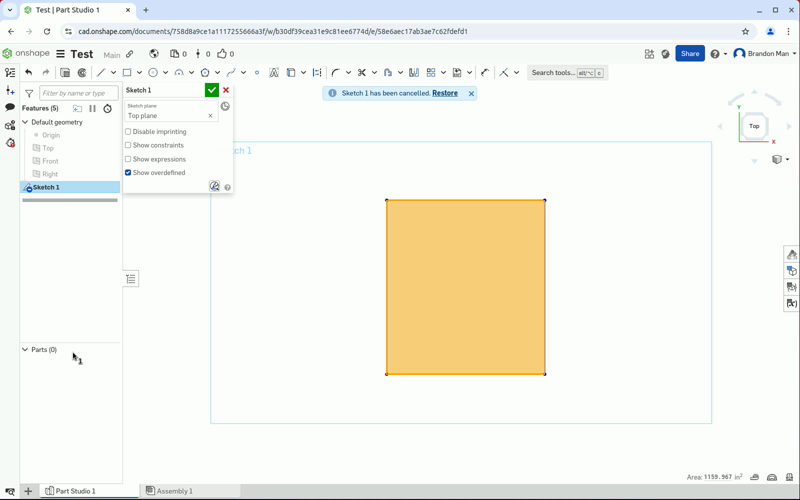
key(shift+y)
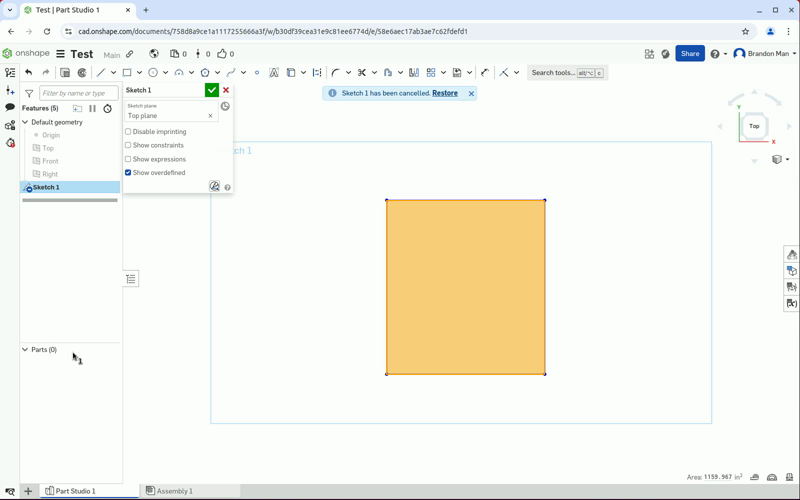
key(shift+e)
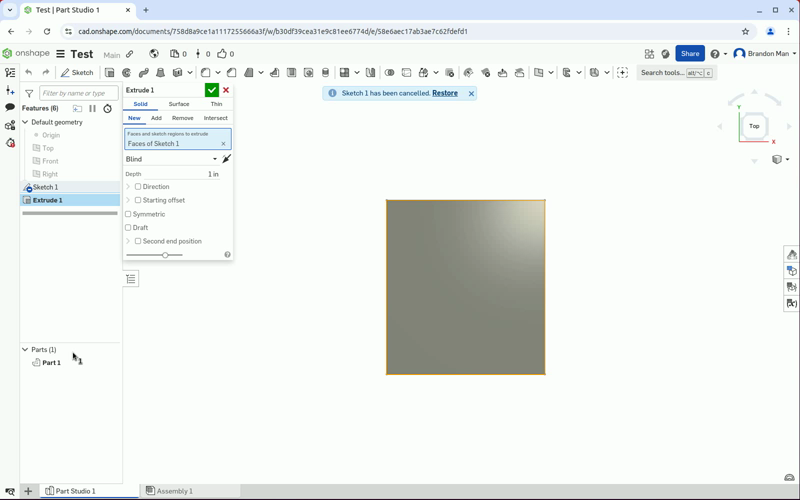
mouse_move(143, 106)
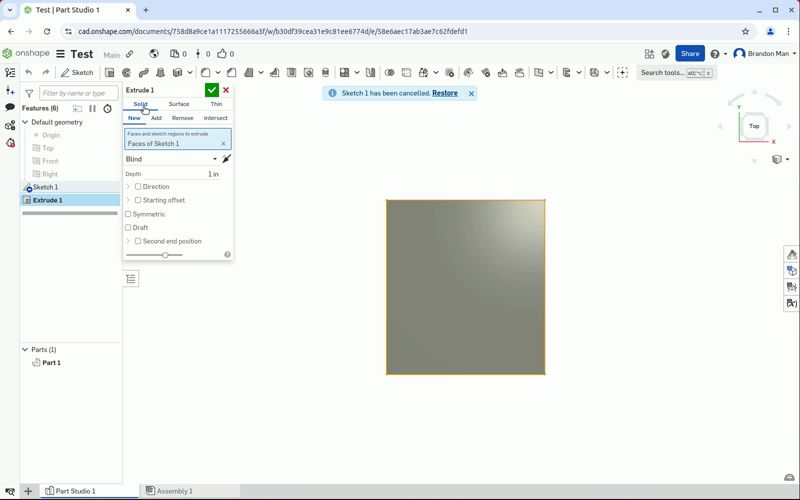
click(143, 106)
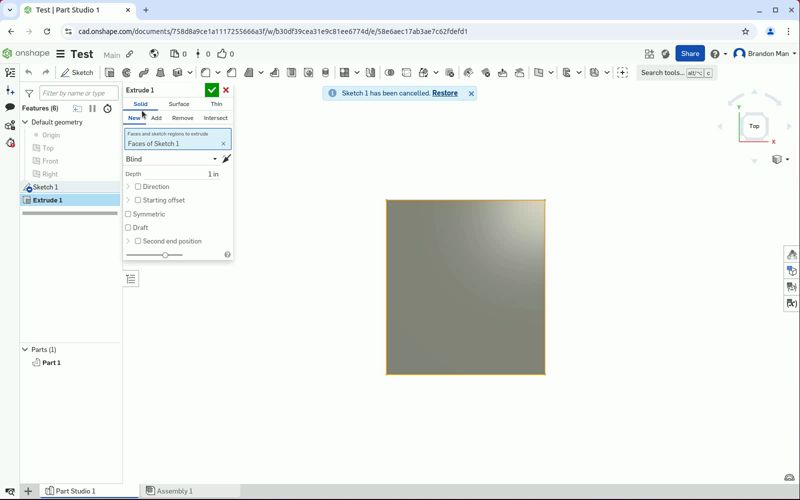
mouse_move(137, 120)
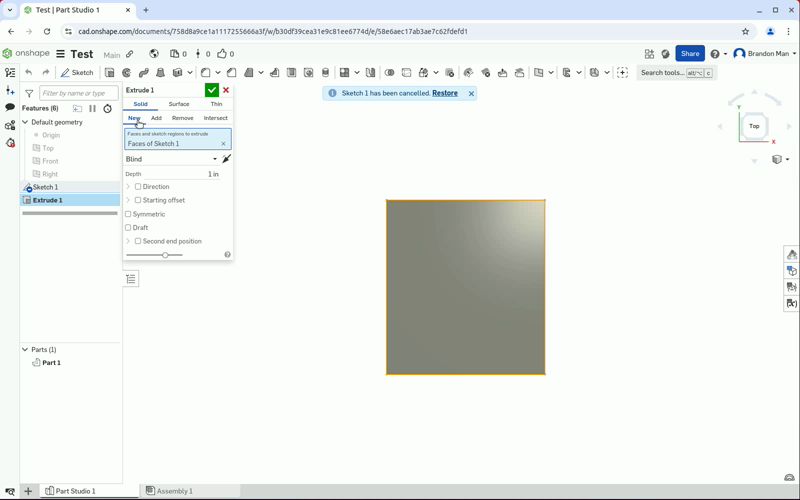
click(137, 120)
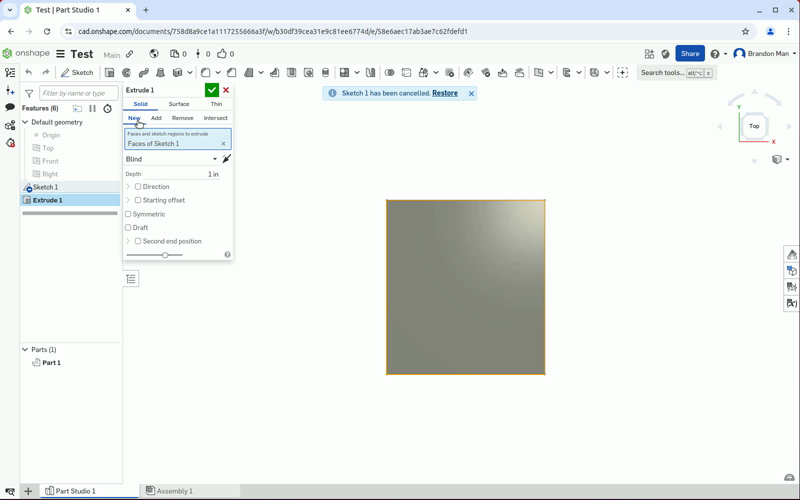
key(tab, 4)
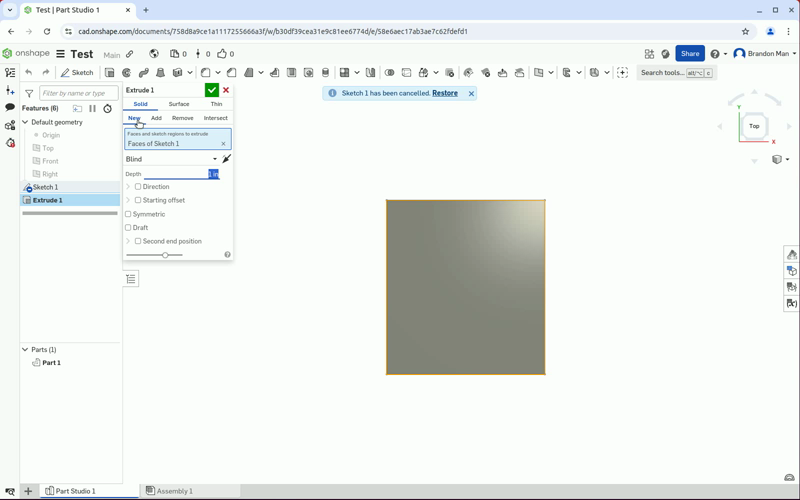
text(7.221)
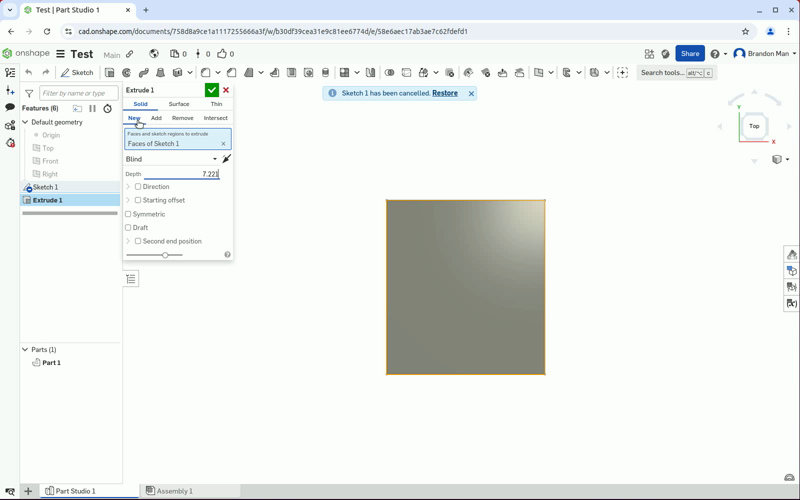
key(enter)
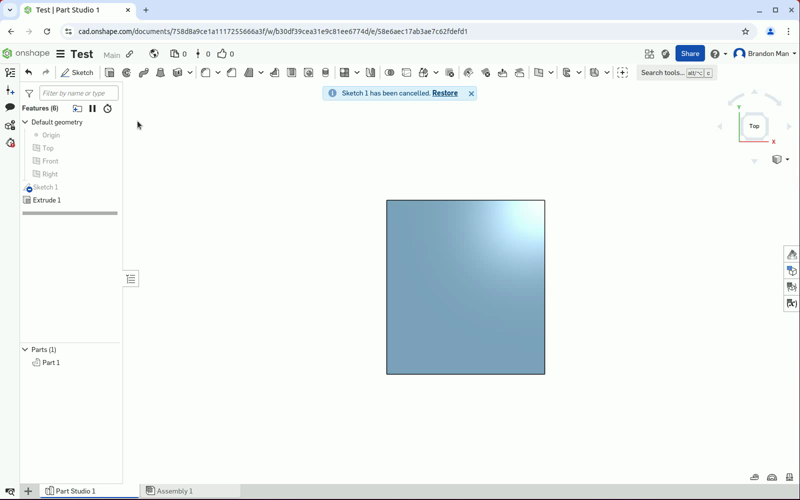
key(shift+h)
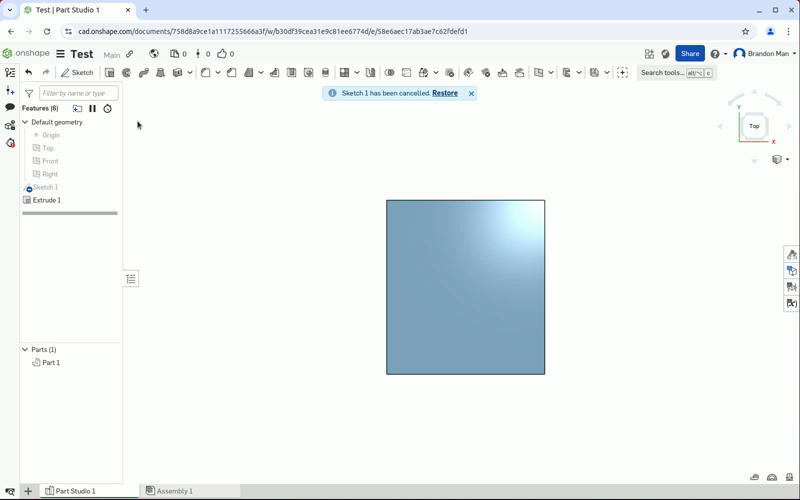
key(shift+h)
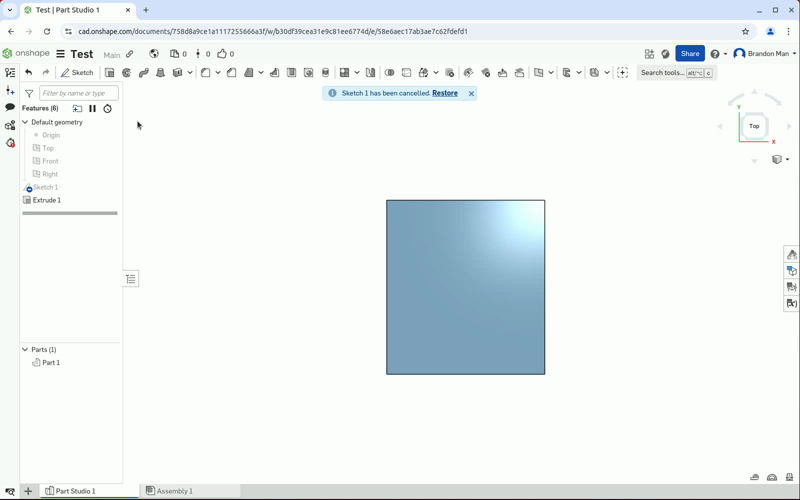
mouse_move(73, 189)
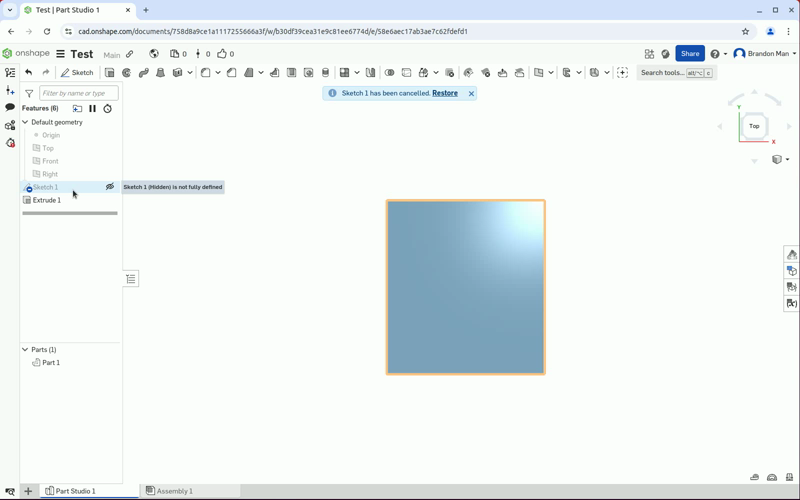
click(73, 189)
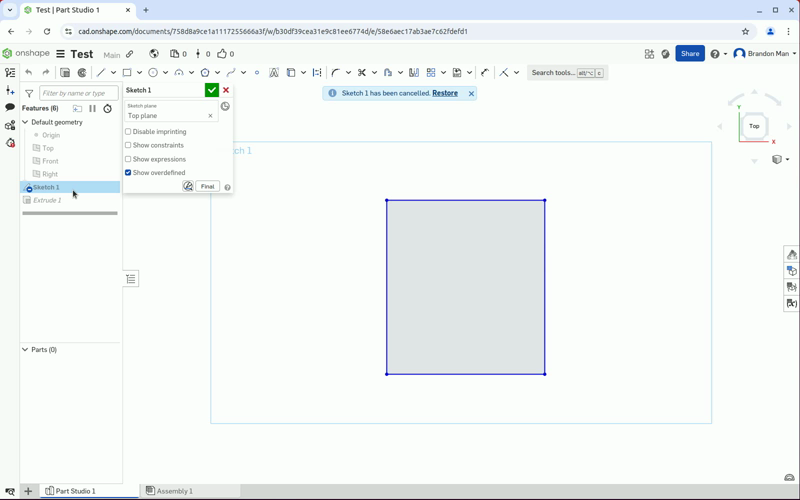
mouse_move(229, 92)
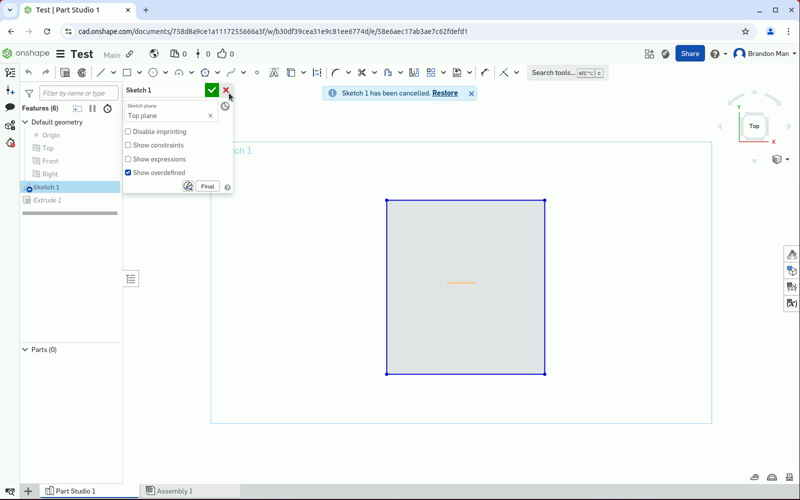
click(229, 92)
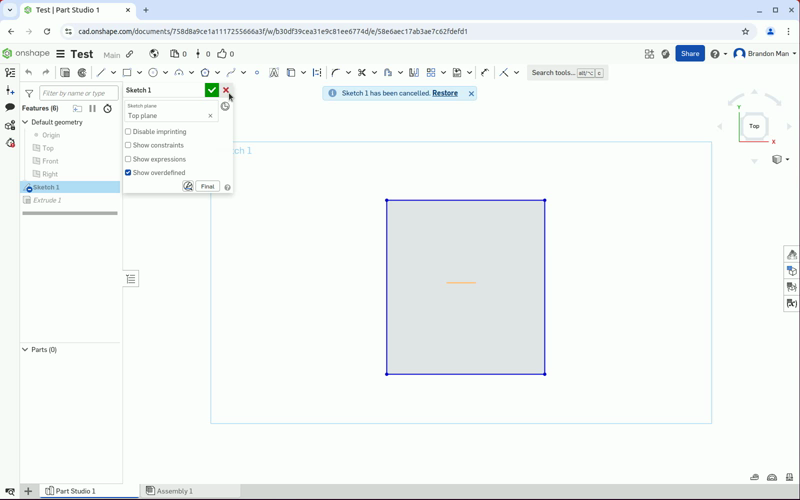
key(shift+s)
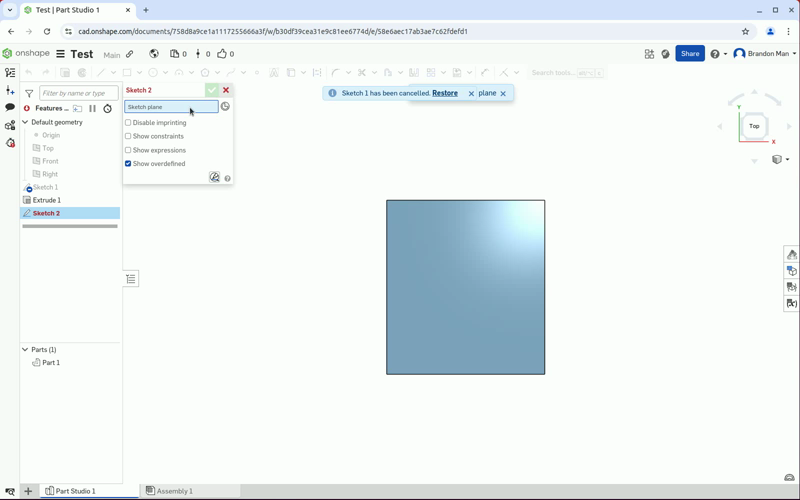
mouse_move(73, 150)
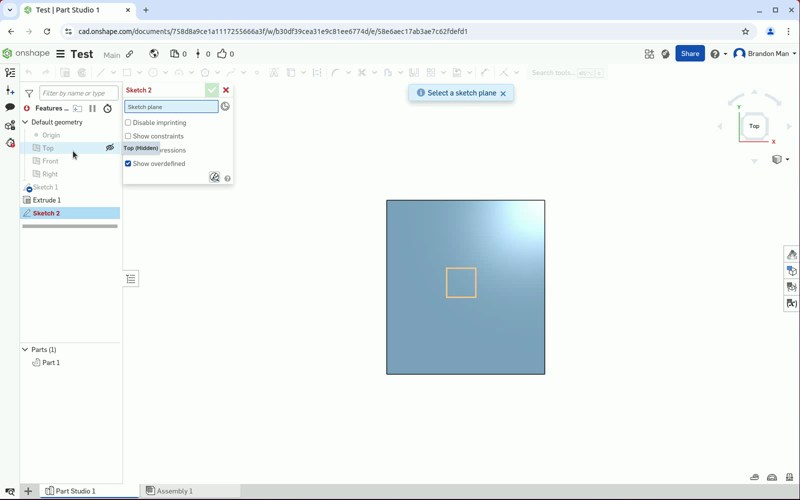
click(73, 150)
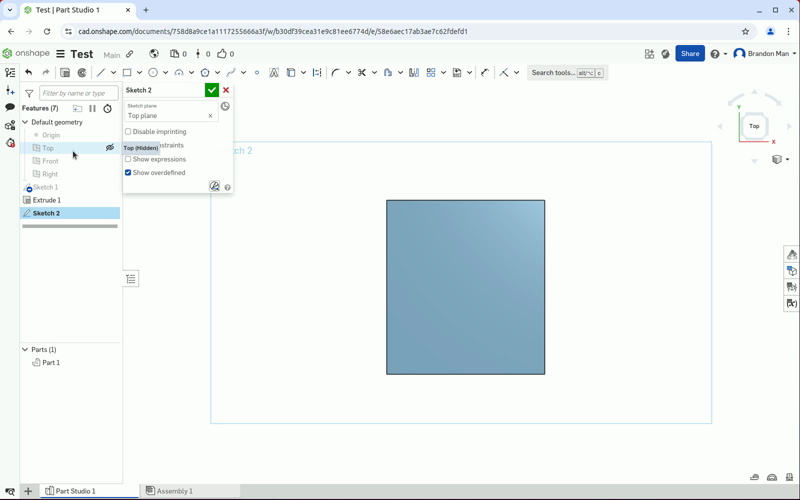
mouse_move(73, 352)
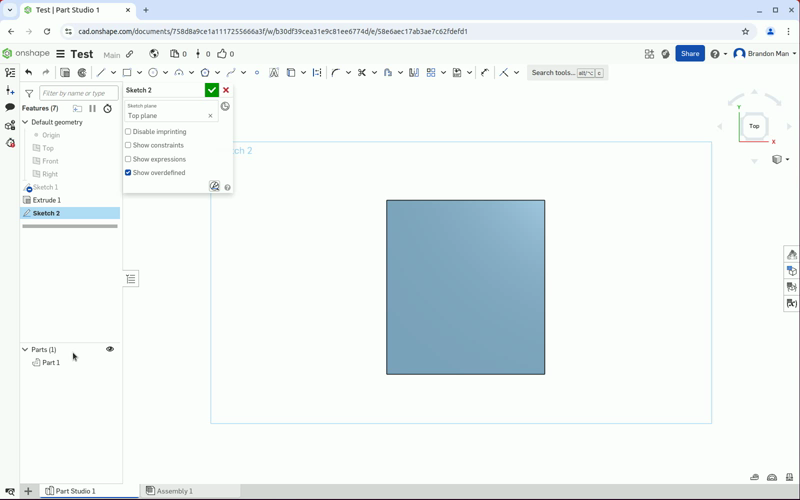
key(y)
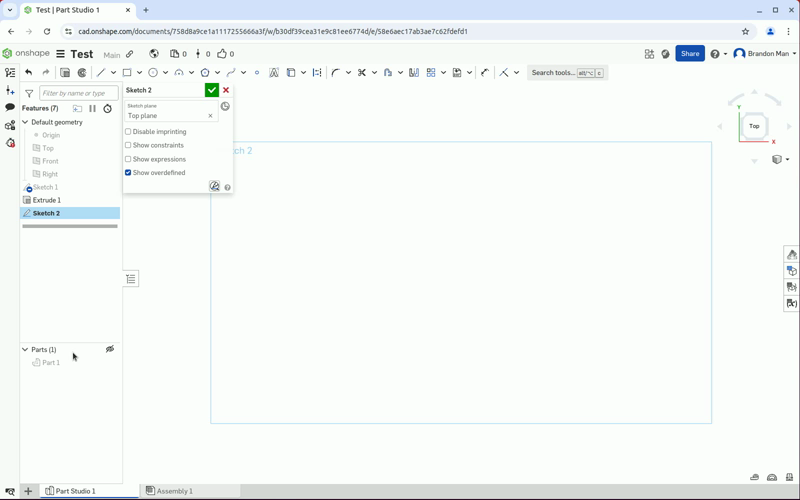
key(l)
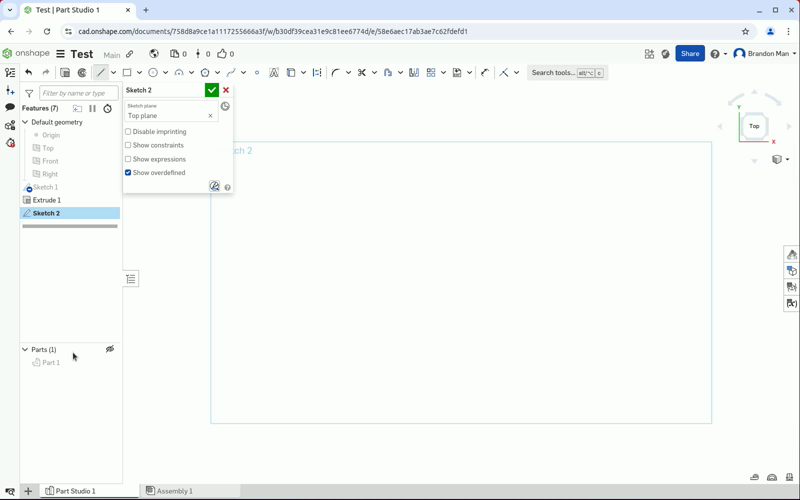
key_down(shift)
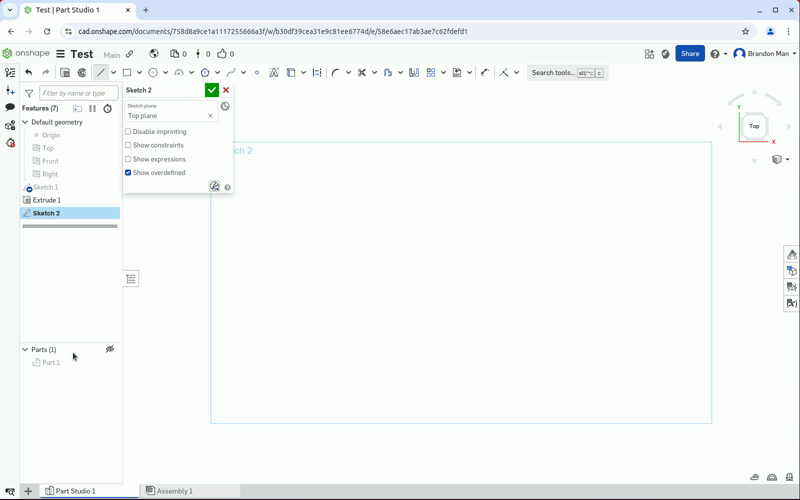
mouse_move(386, 374)
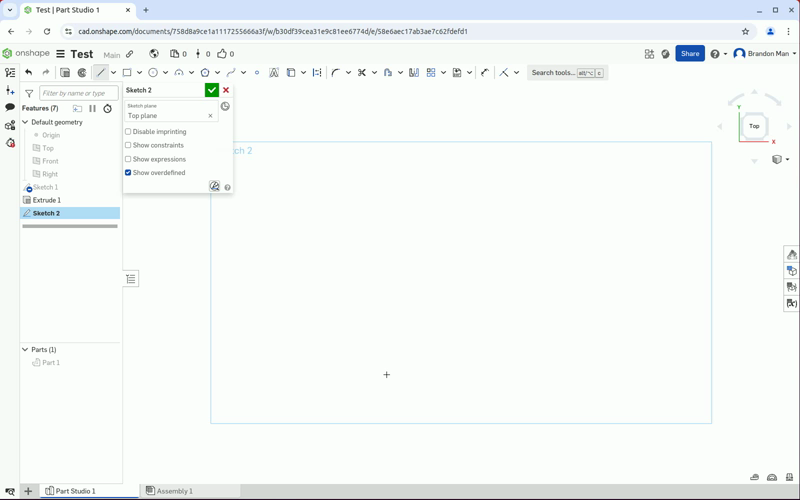
click(386, 374)
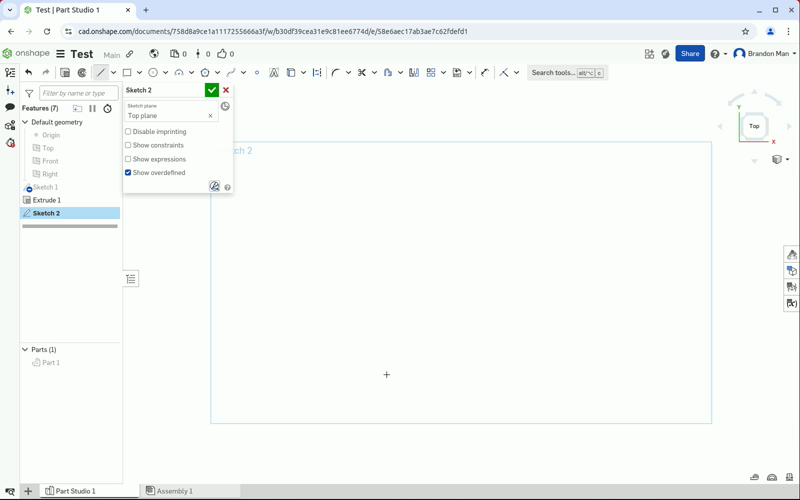
key_up(shift)
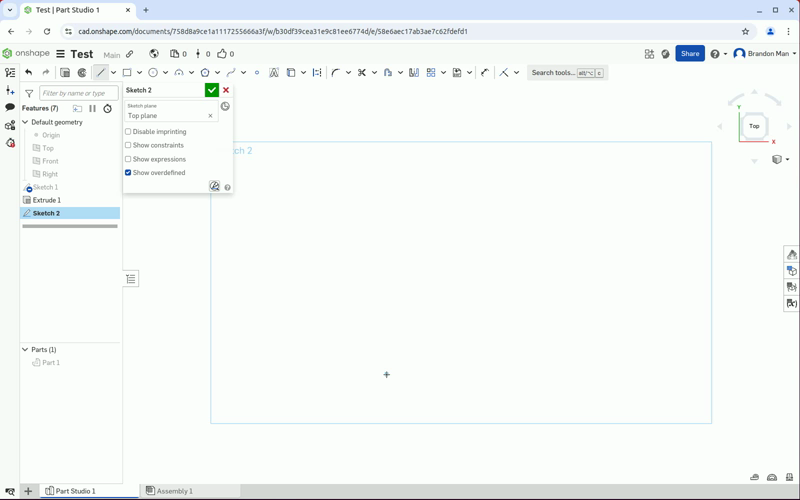
key_down(shift)
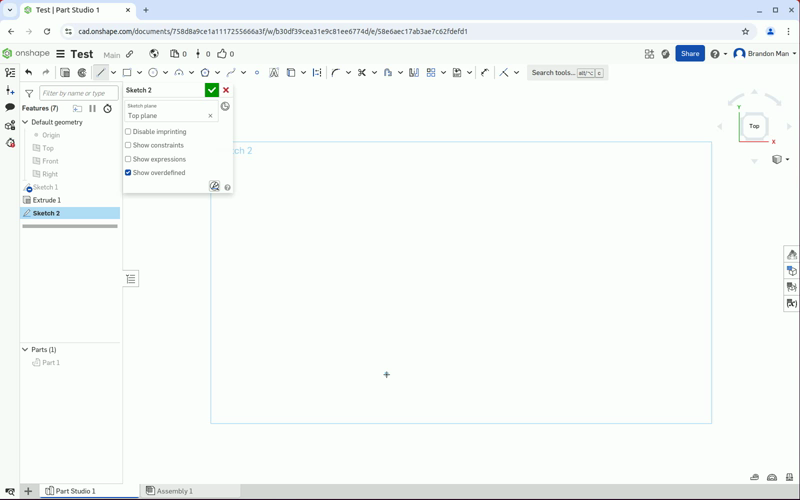
mouse_move(544, 374)
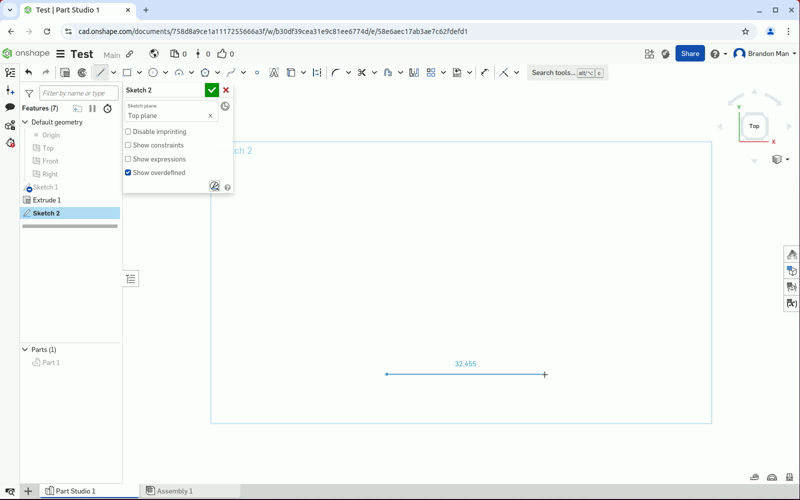
click(544, 374)
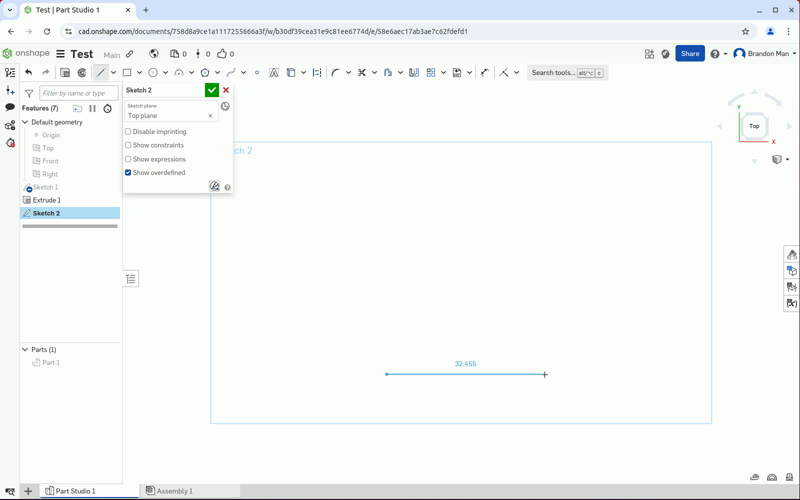
key_up(shift)
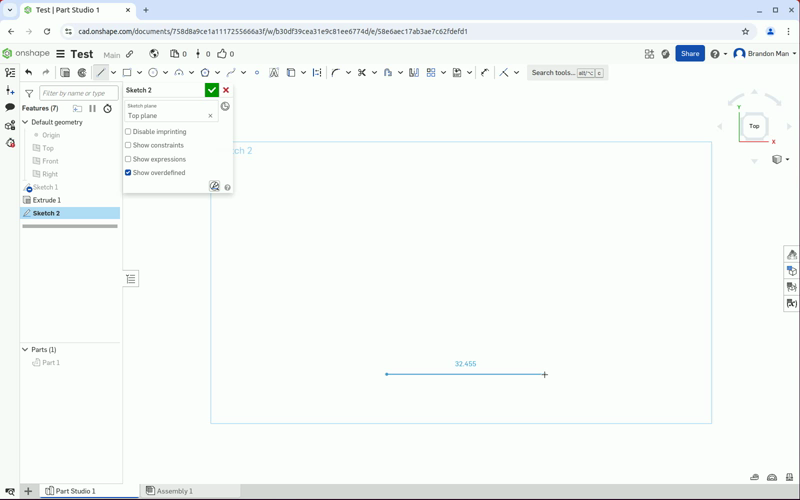
key_down(shift)
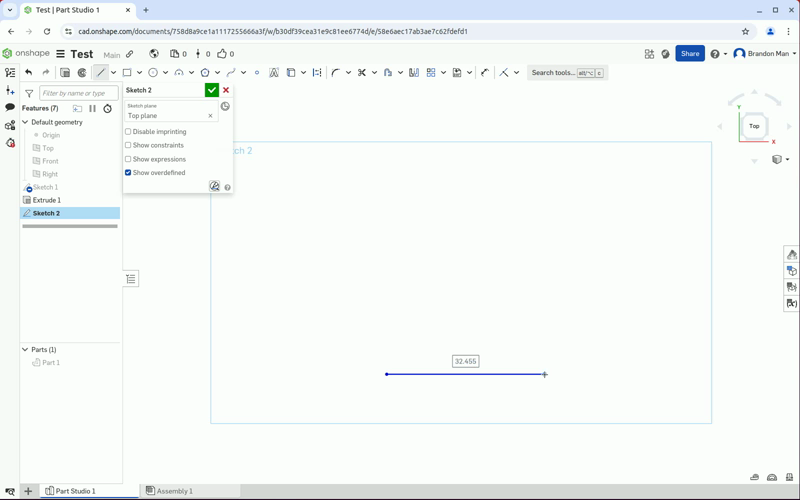
mouse_move(544, 200)
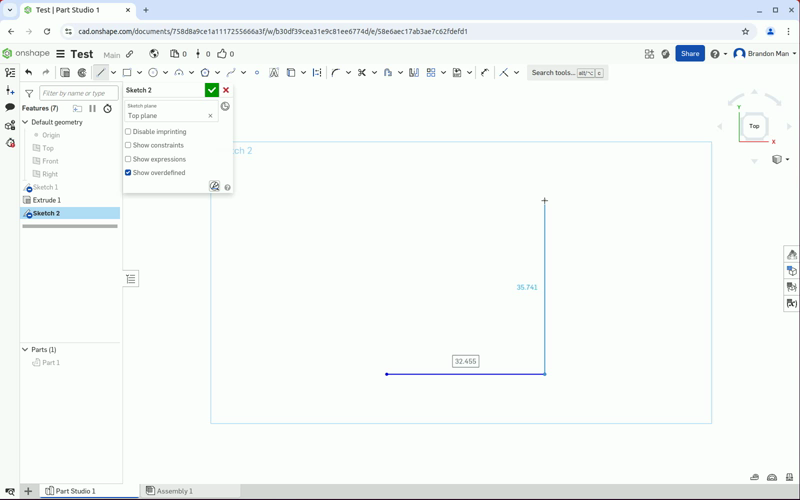
click(544, 200)
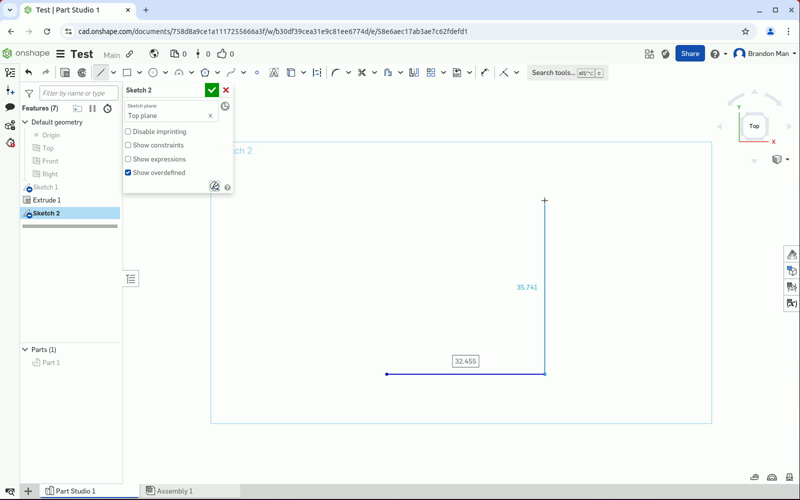
key_up(shift)
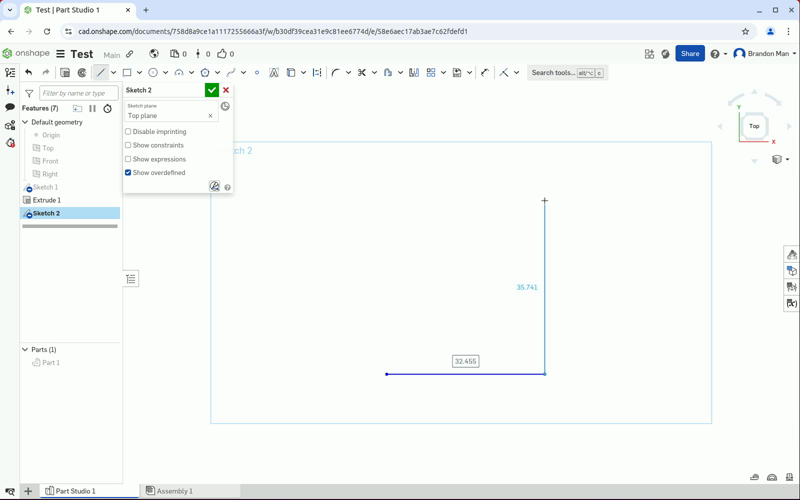
key_down(shift)
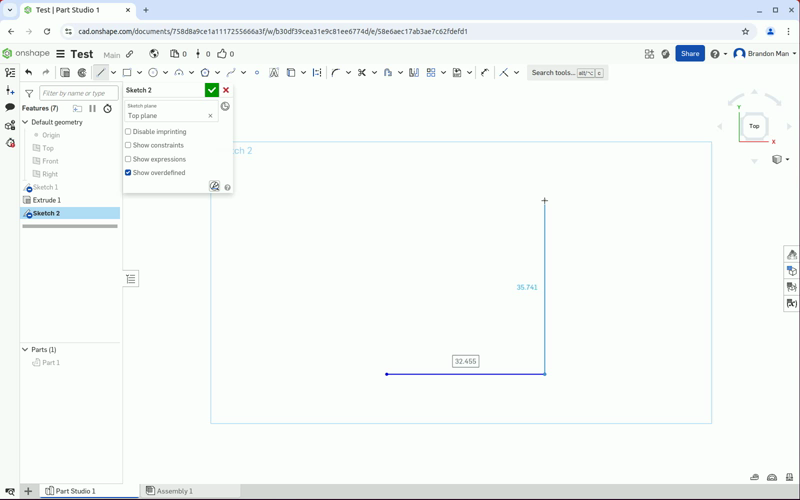
mouse_move(386, 200)
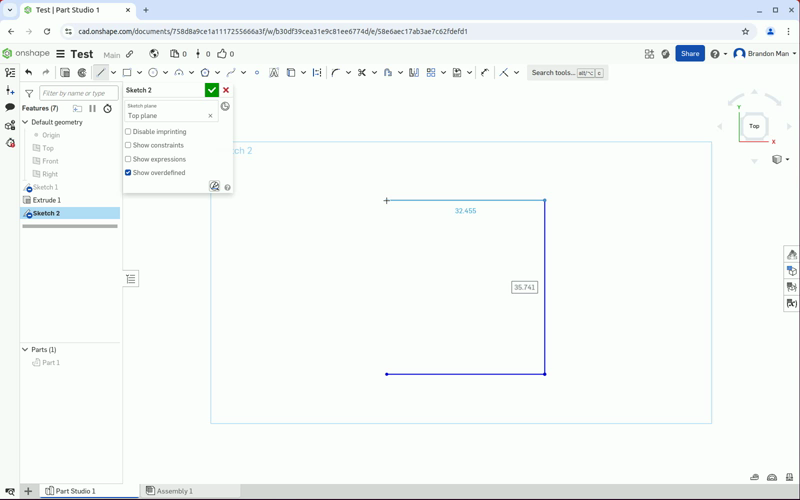
click(386, 200)
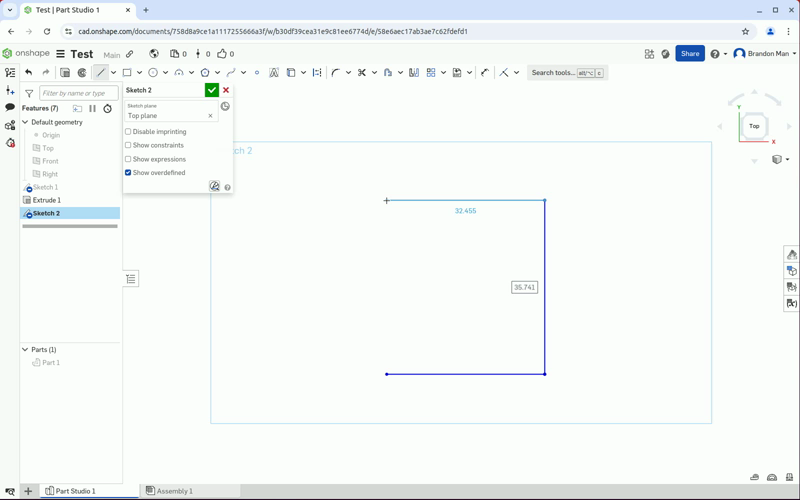
key_up(shift)
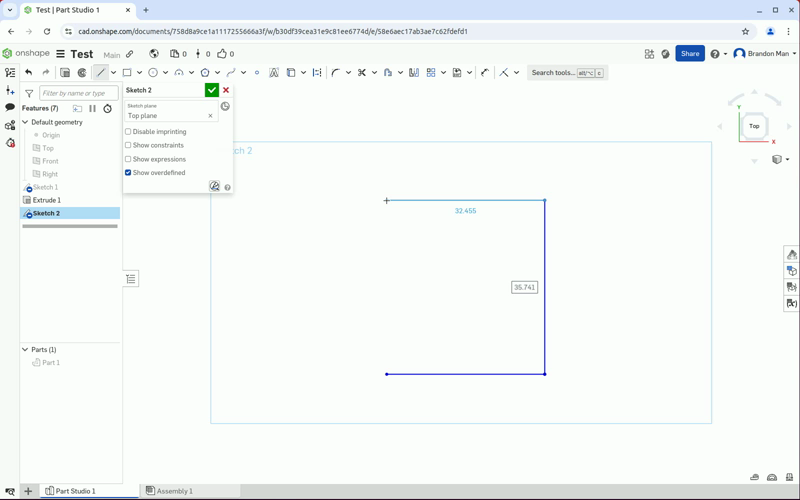
key_down(shift)
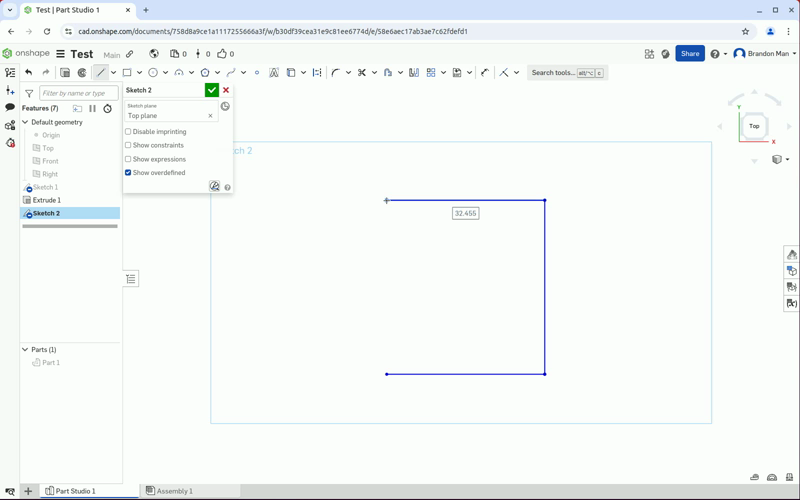
mouse_move(386, 374)
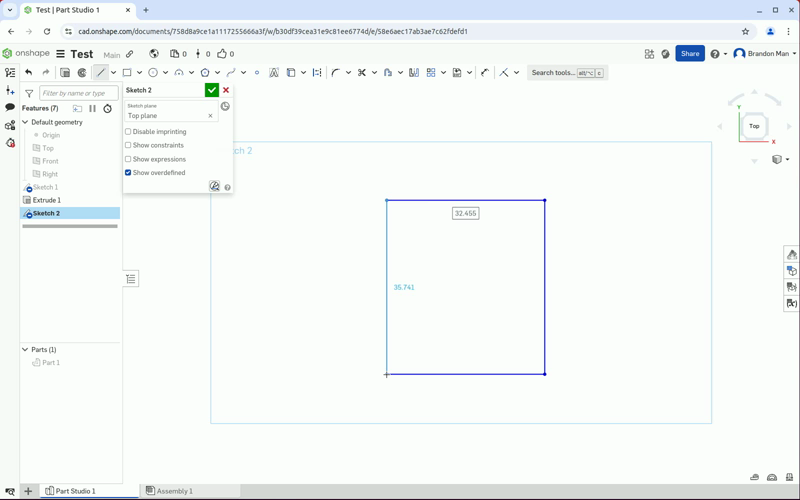
key_up(shift)
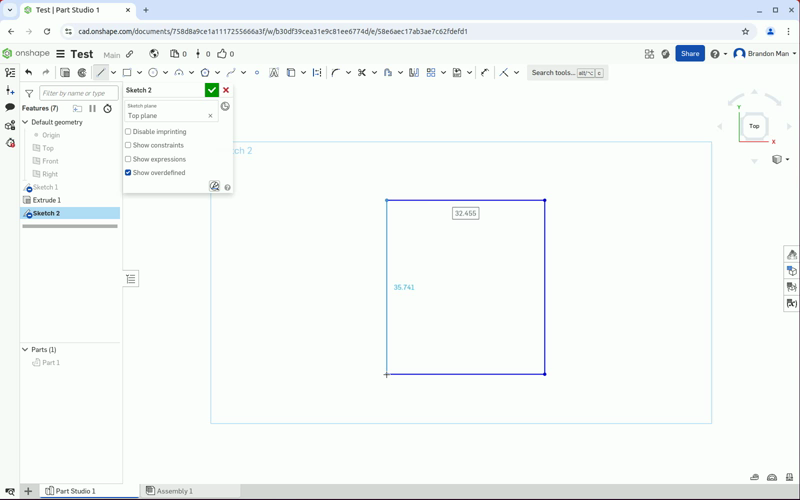
click(386, 374)
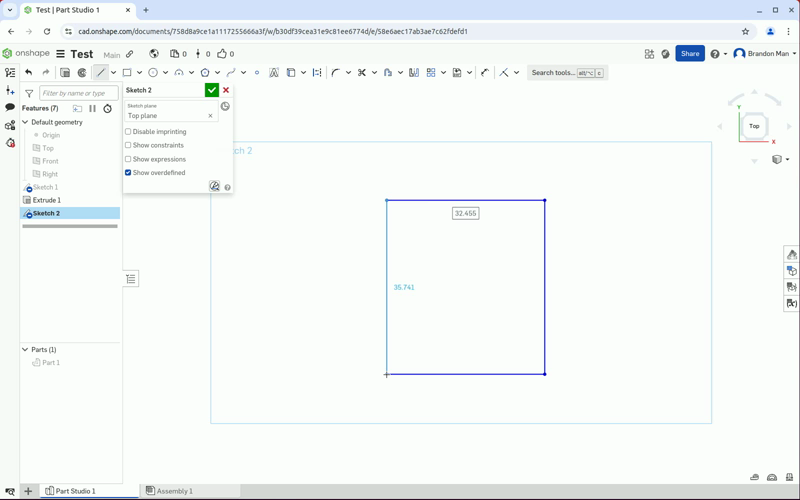
key(esc)
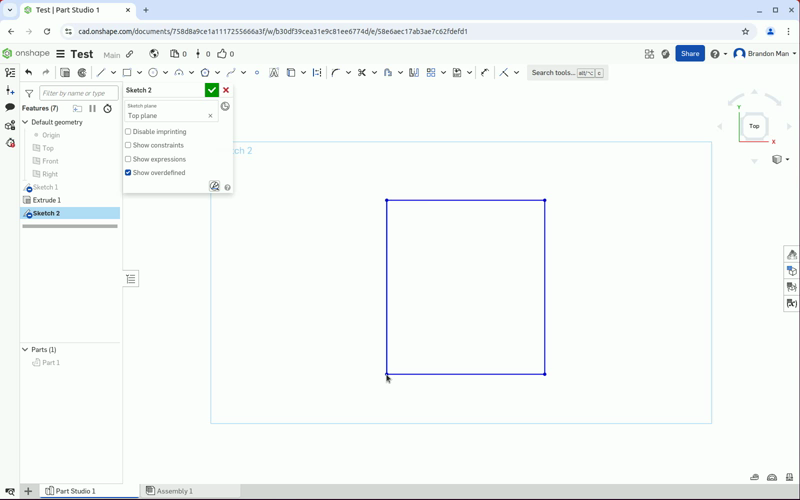
mouse_move(431, 276)
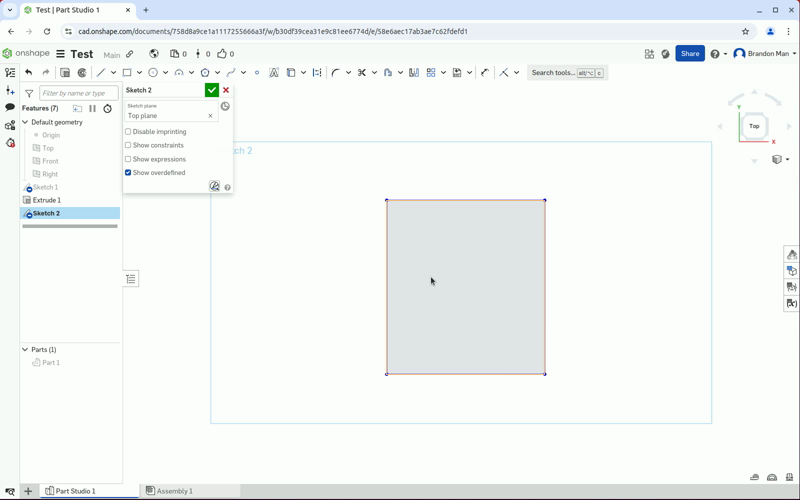
click(431, 276)
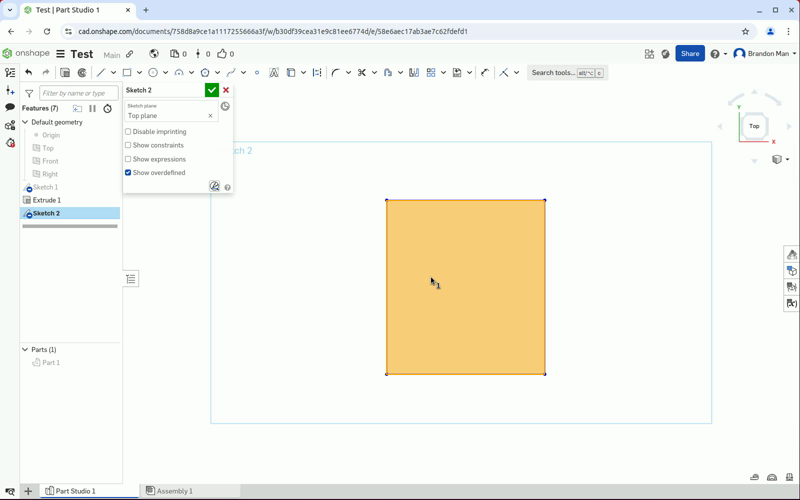
mouse_move(73, 352)
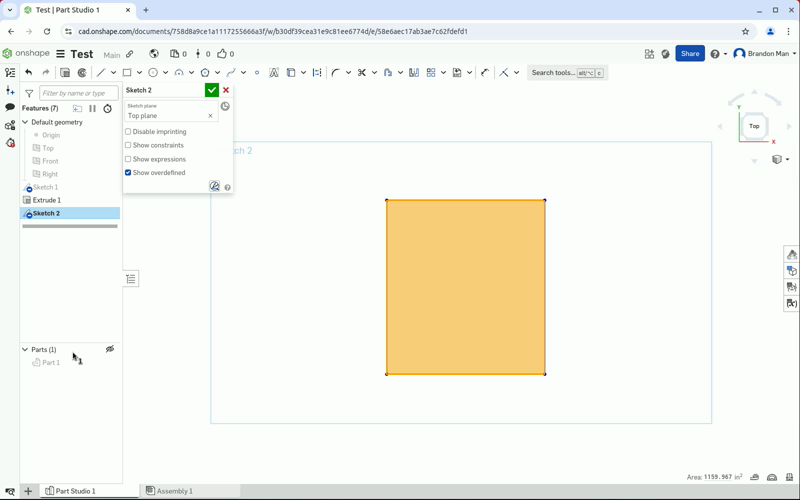
key(shift+y)
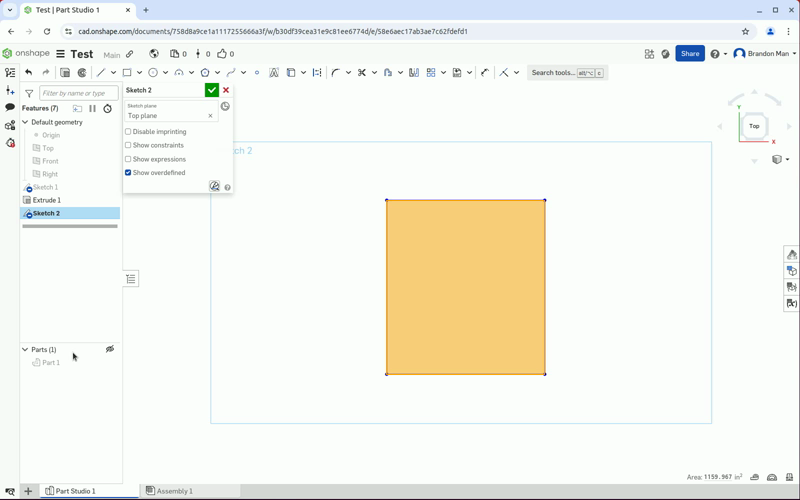
key(shift+e)
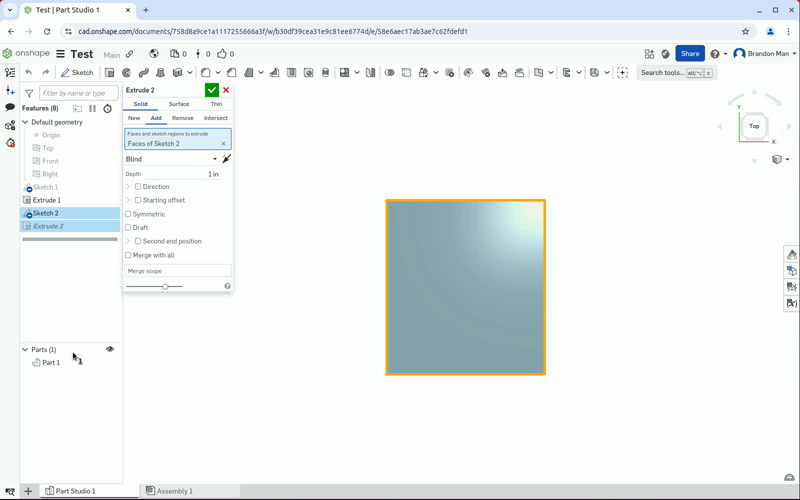
mouse_move(143, 106)
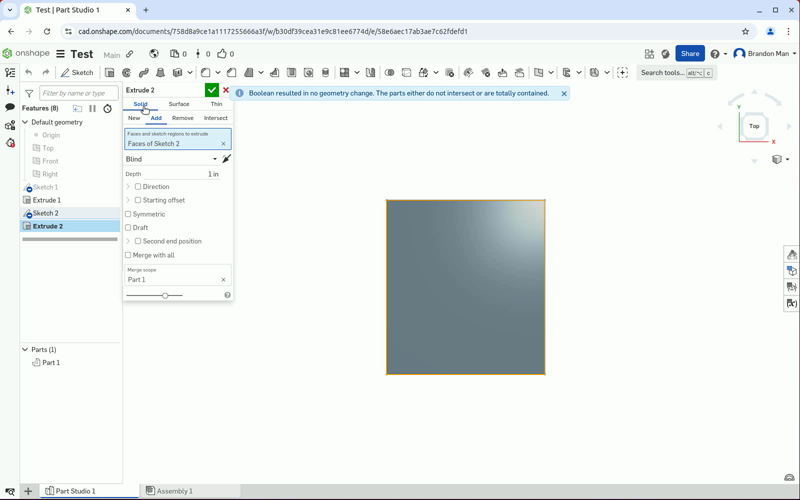
click(143, 106)
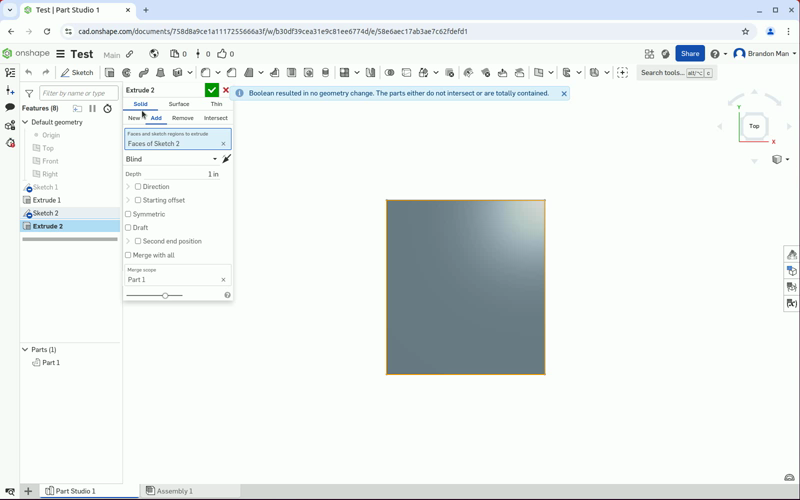
mouse_move(137, 120)
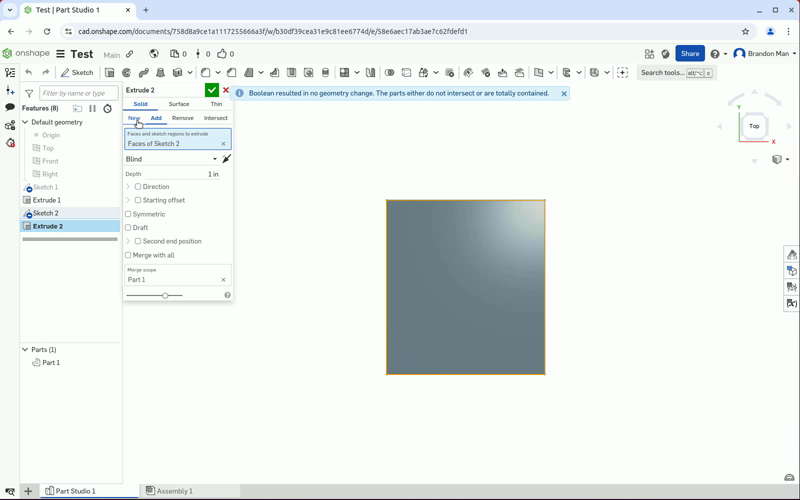
click(137, 120)
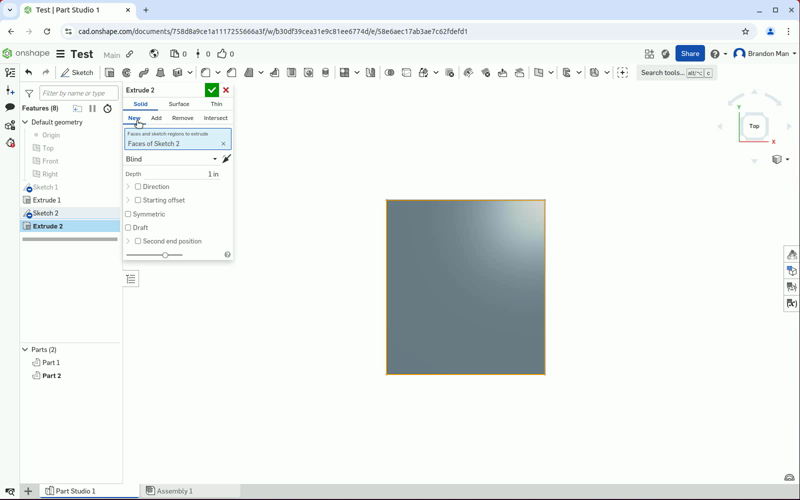
key(tab, 4)
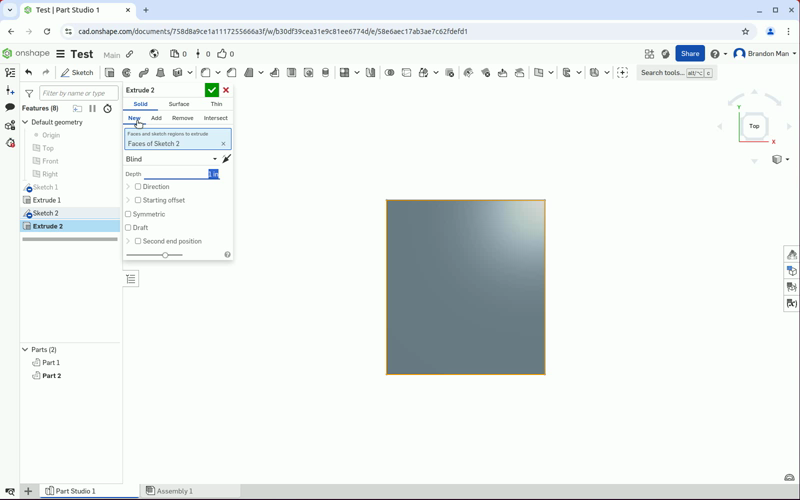
text(7.221)
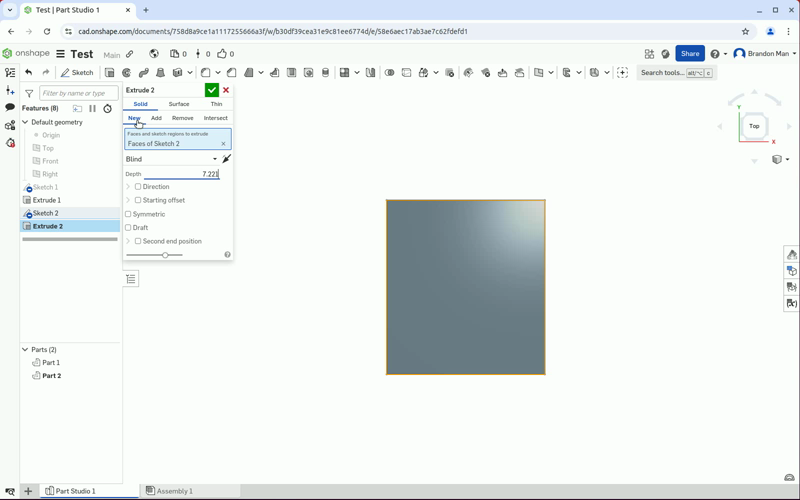
key(enter)
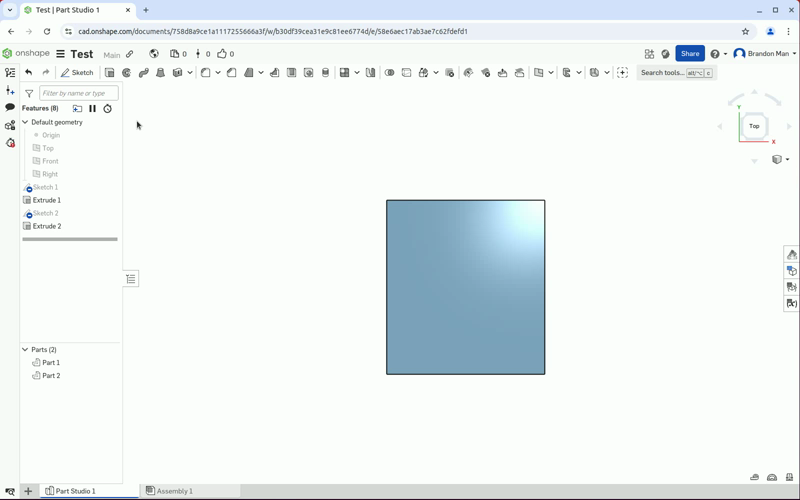
key(shift+h)
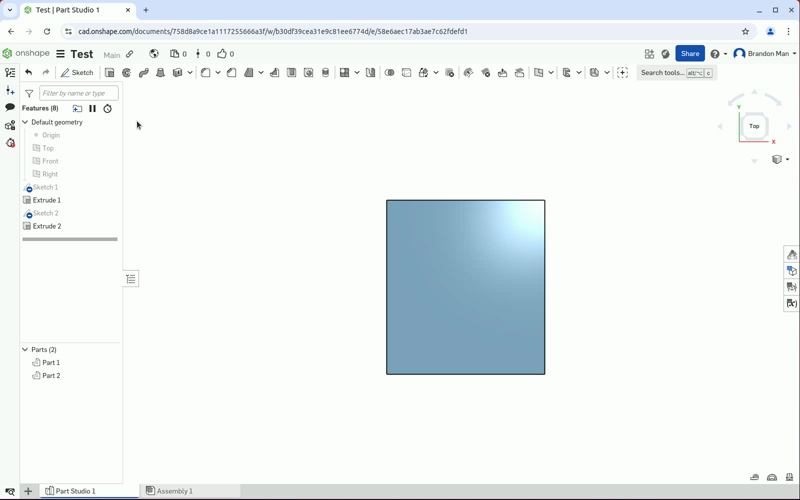
key(shift+h)
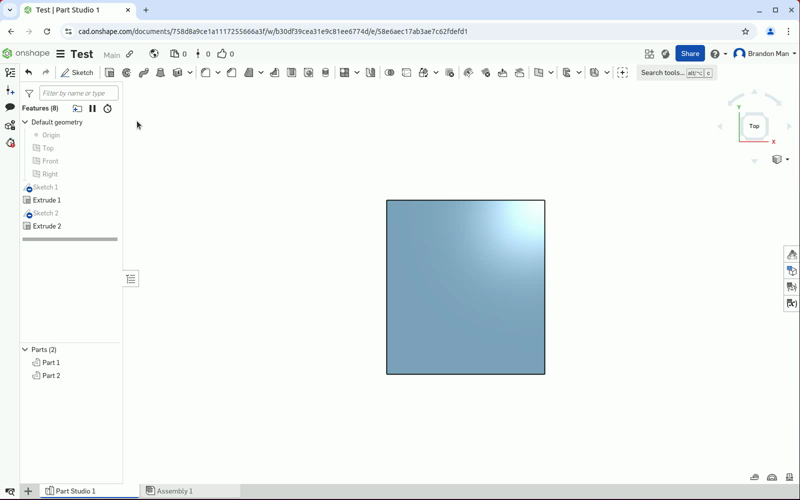
mouse_move(73, 189)
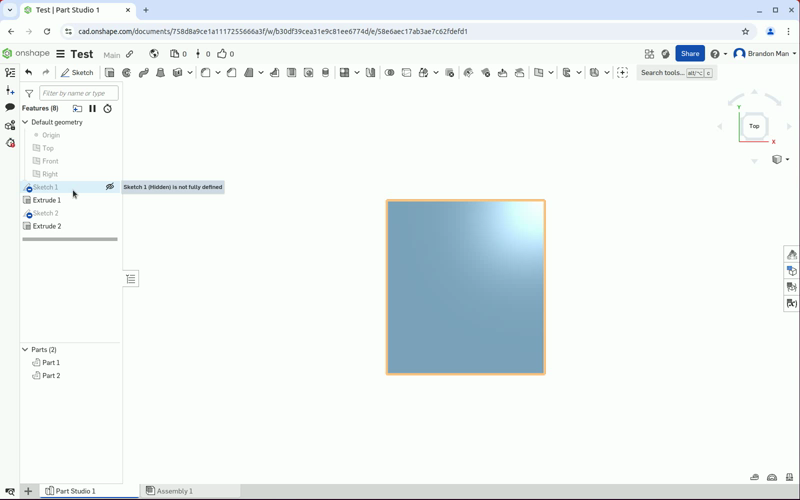
click(73, 189)
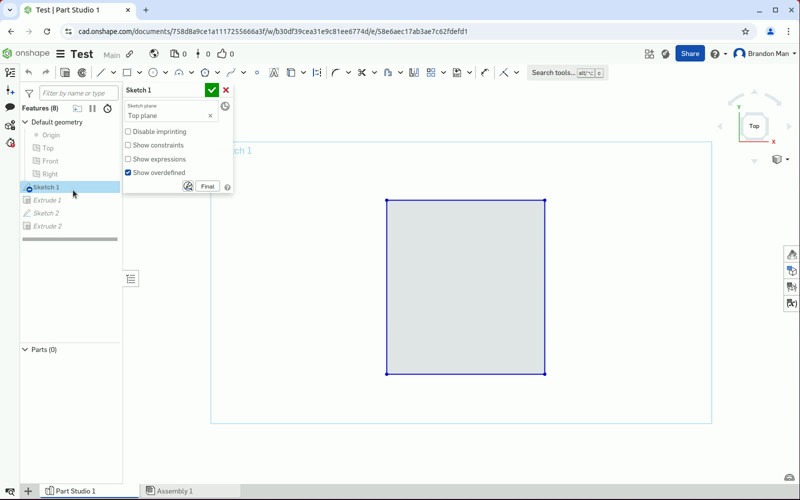
mouse_move(229, 92)
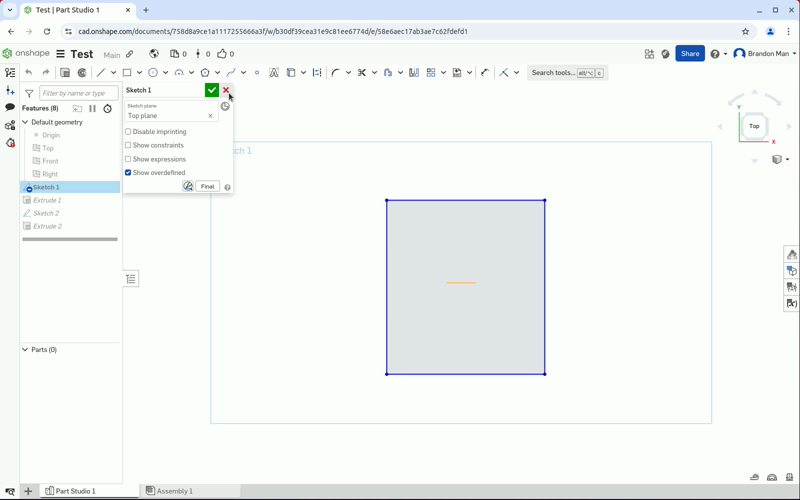
click(229, 92)
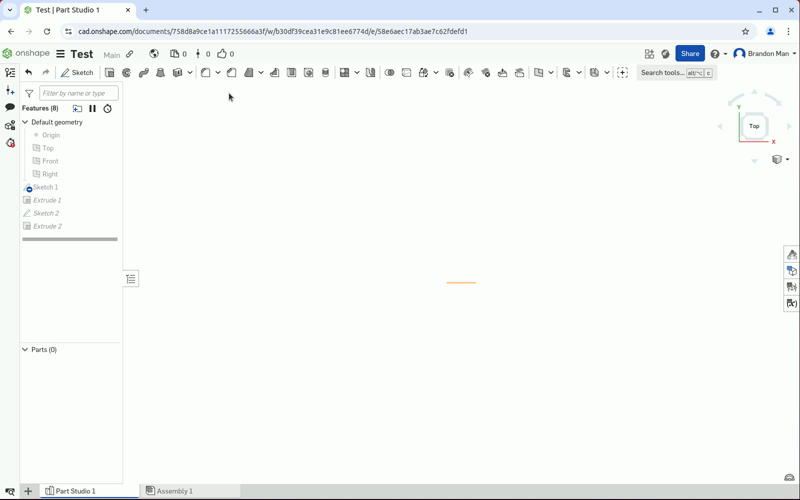
mouse_move(73, 352)
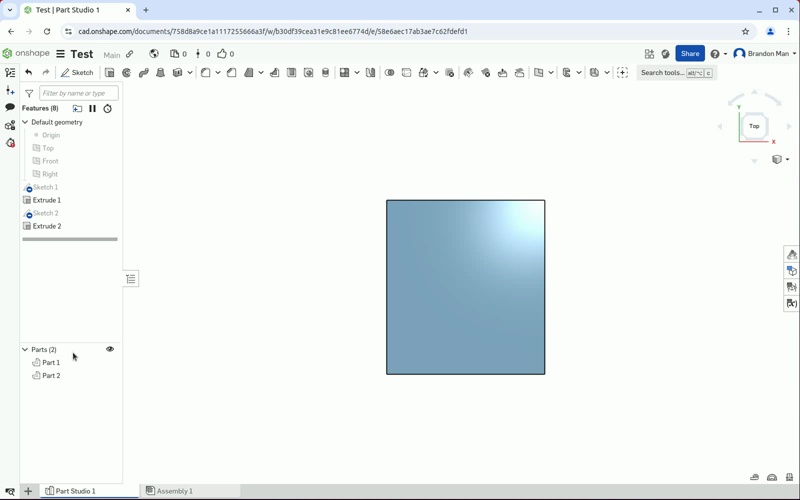
key(y)
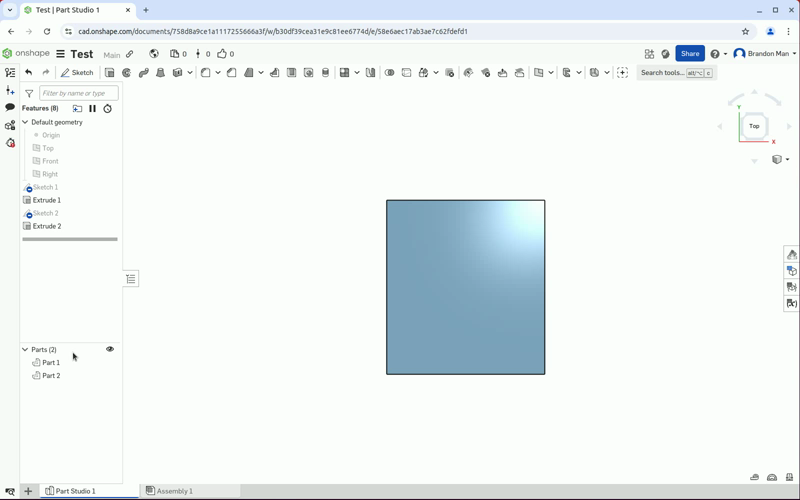
key(shift+p)
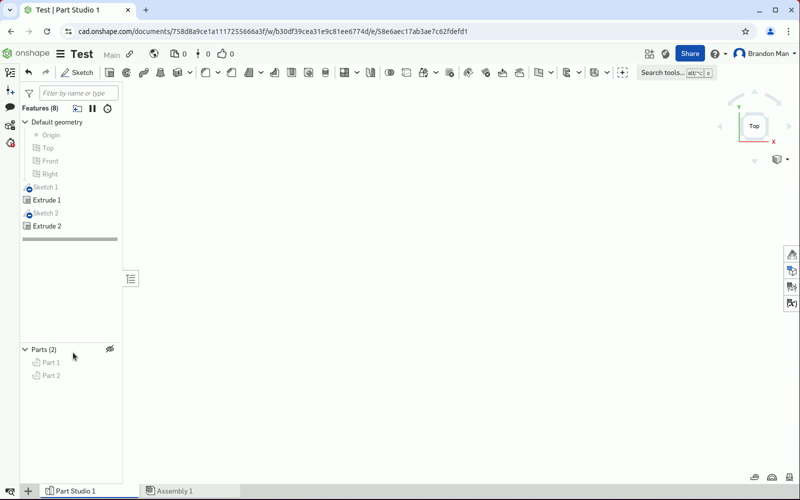
key(space)
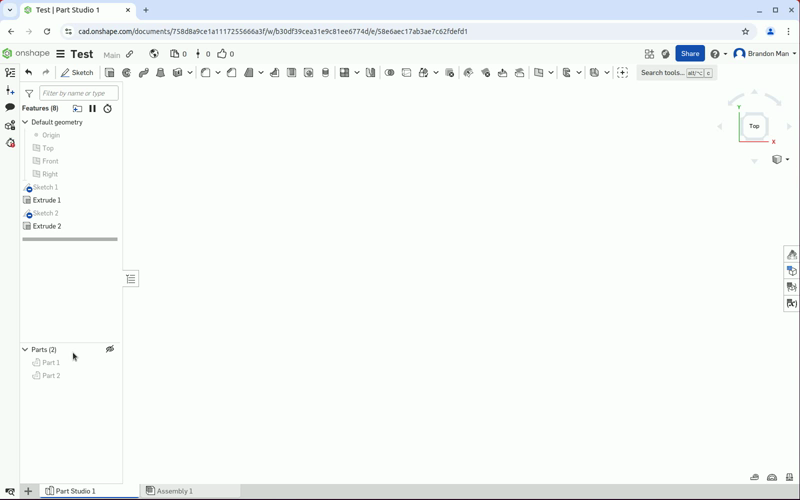
key_down(shift)
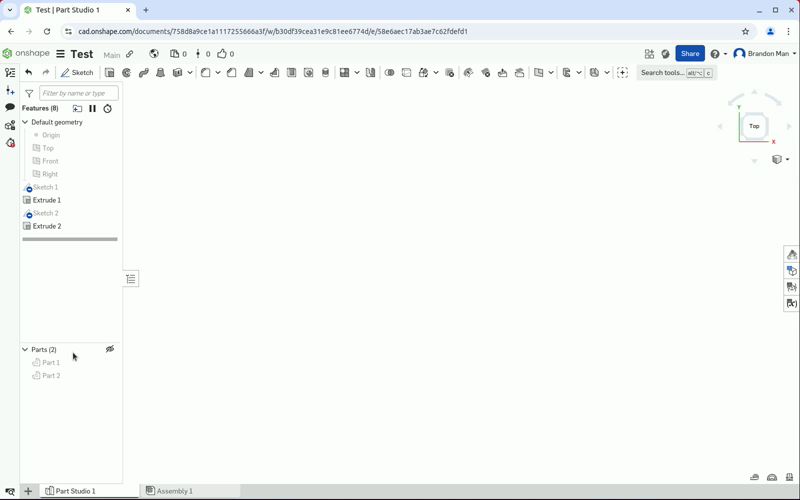
key(up)
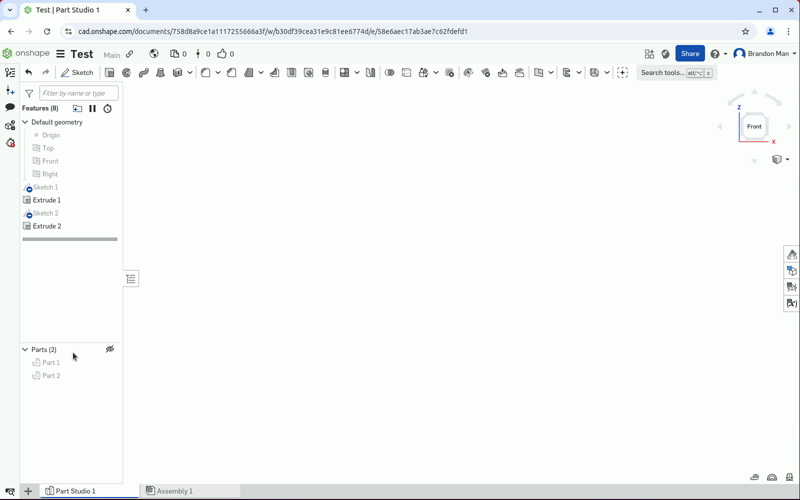
key_up(shift)
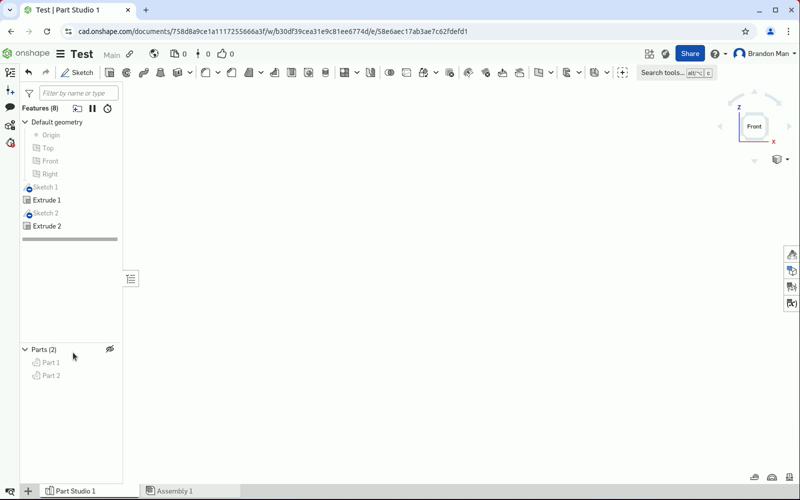
mouse_move(73, 352)
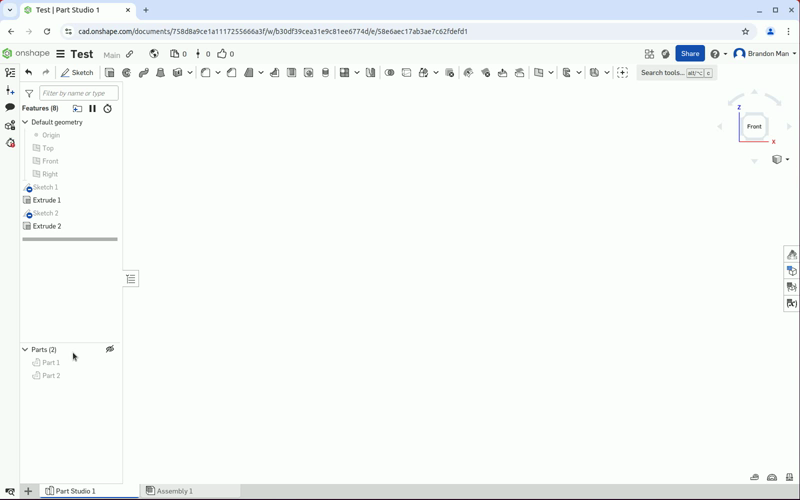
key(shift+y)
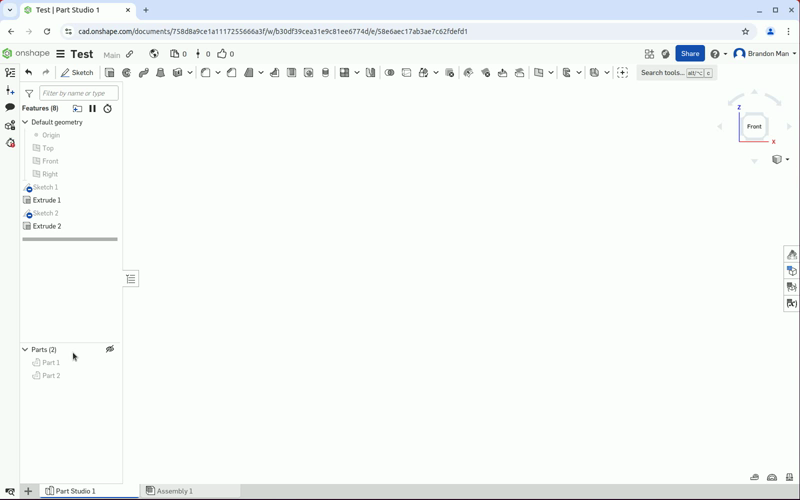
key(shift+s)
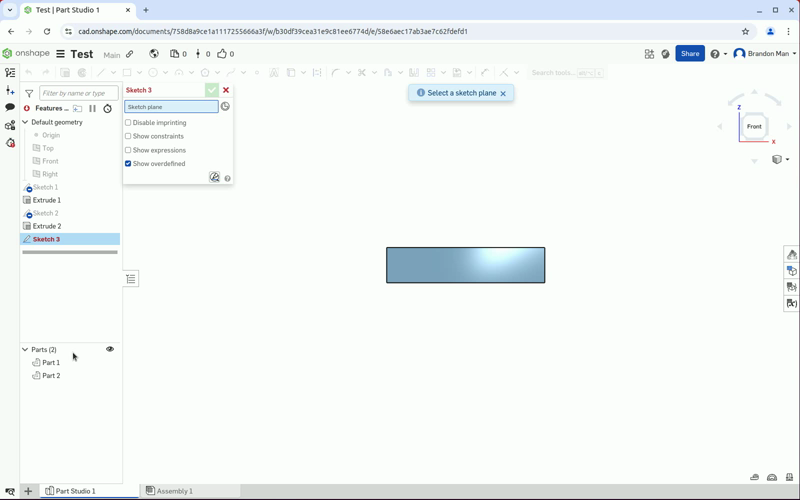
mouse_move(73, 163)
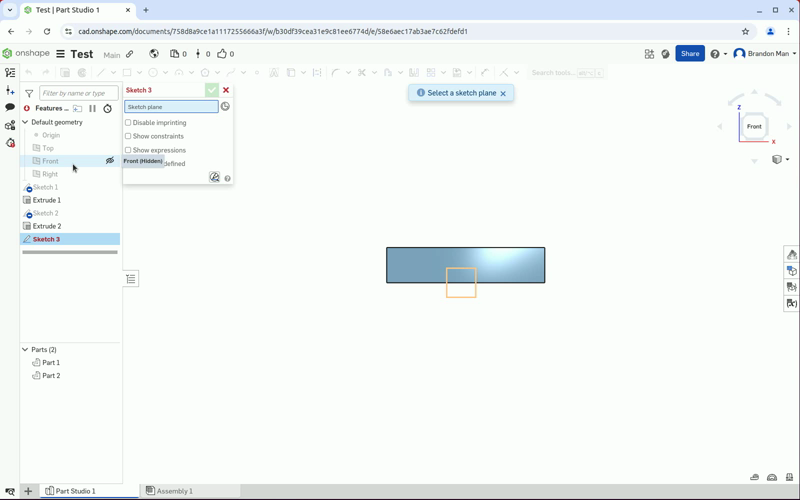
click(73, 163)
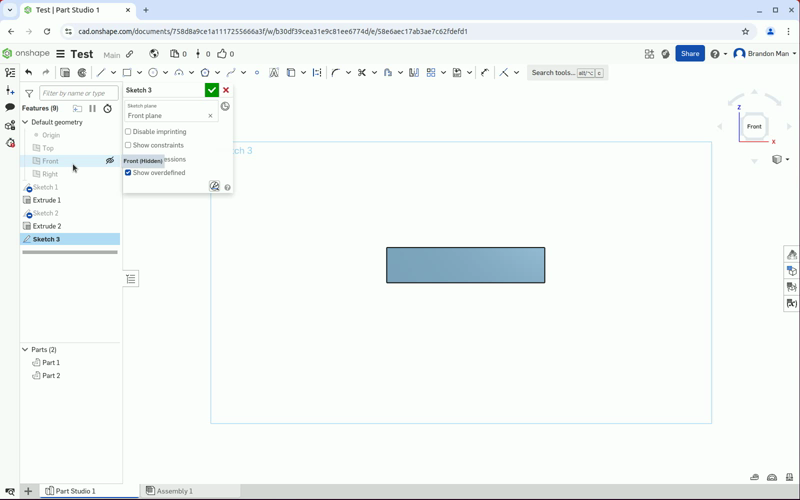
mouse_move(73, 352)
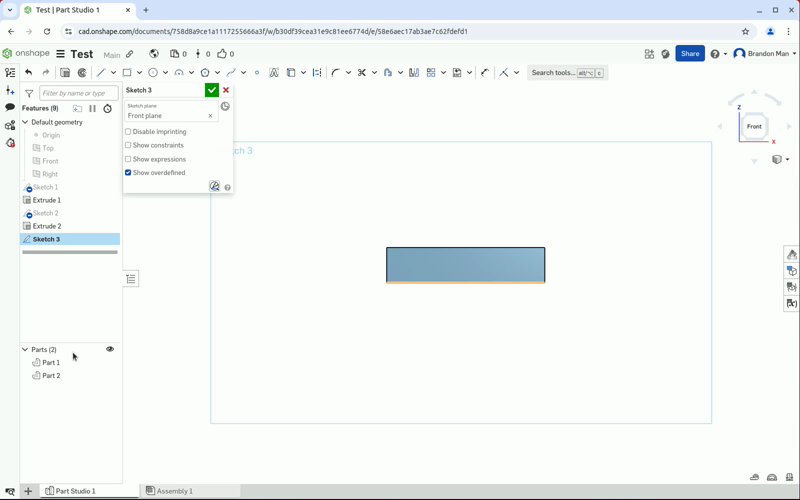
key(y)
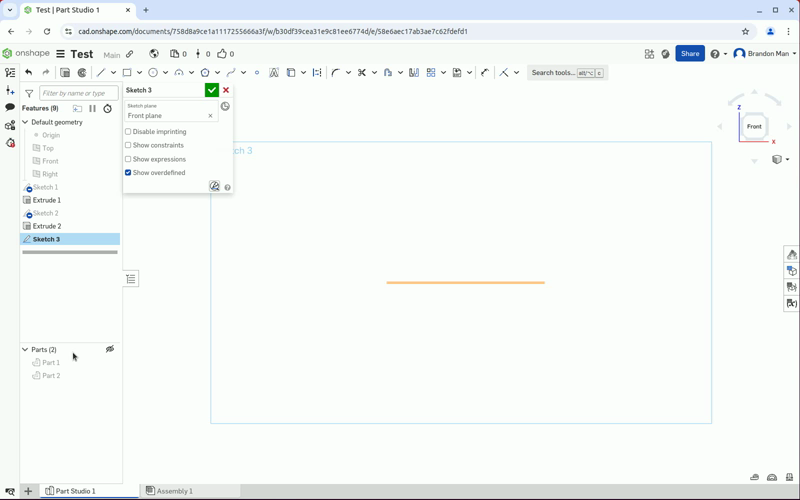
key(l)
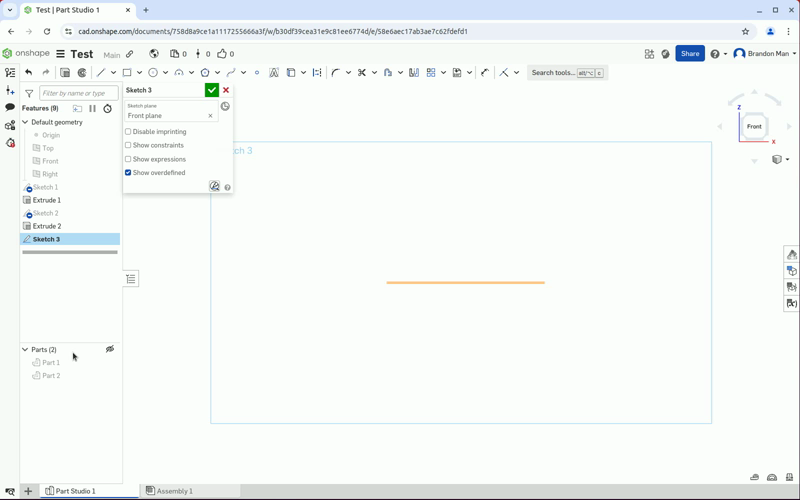
key_down(shift)
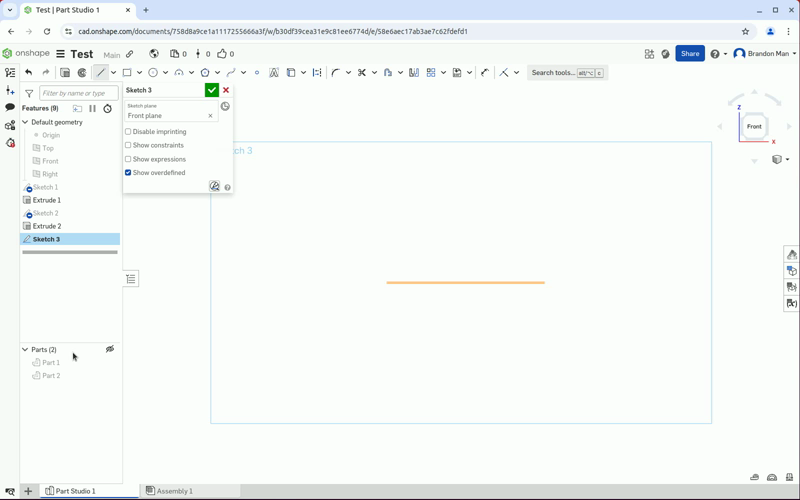
mouse_move(389, 282)
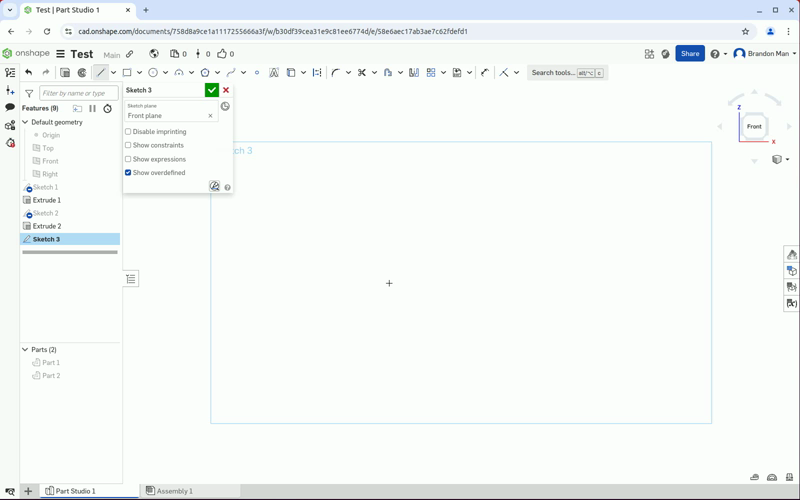
click(389, 282)
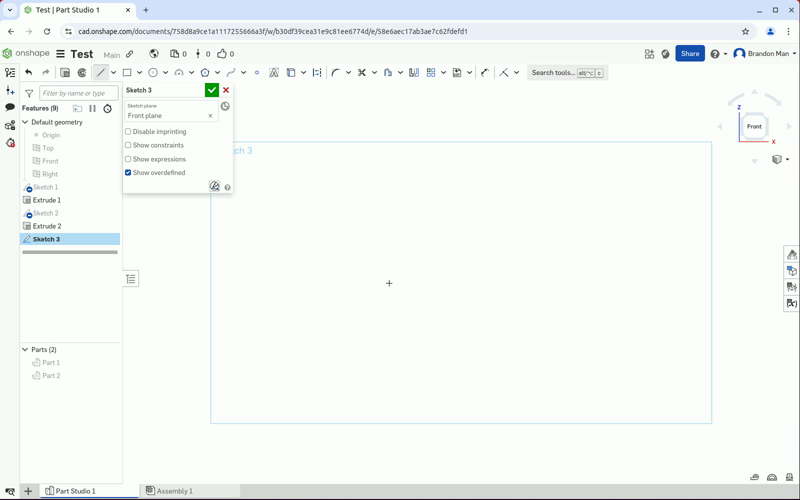
key_up(shift)
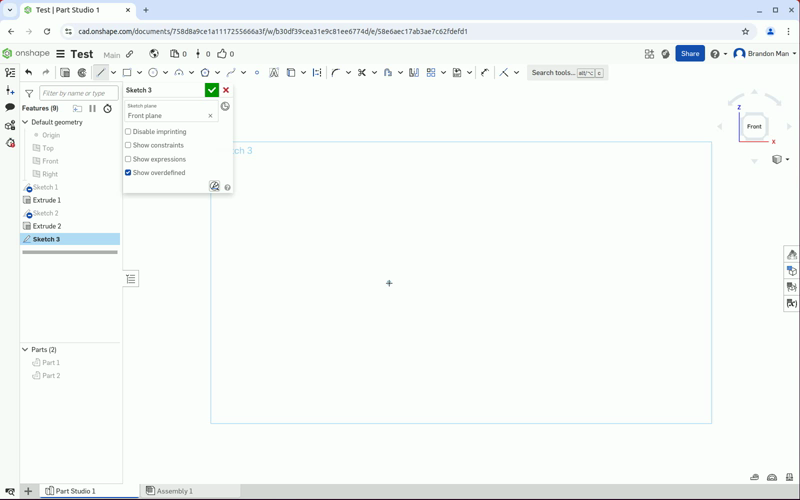
key_down(shift)
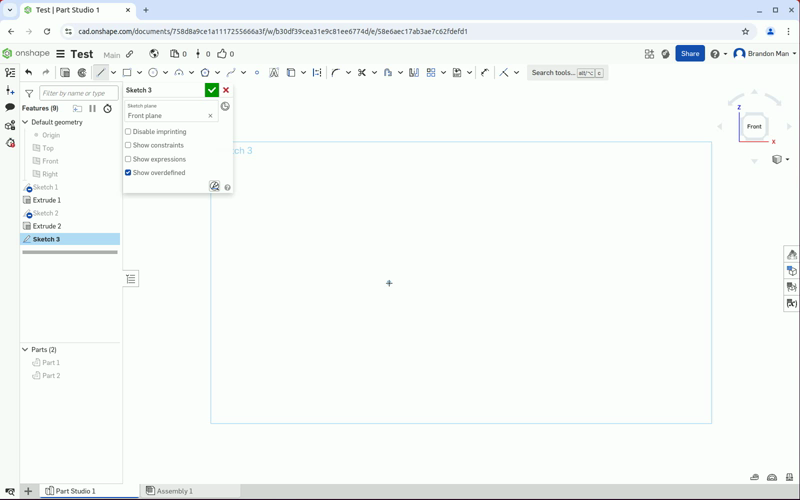
mouse_move(419, 282)
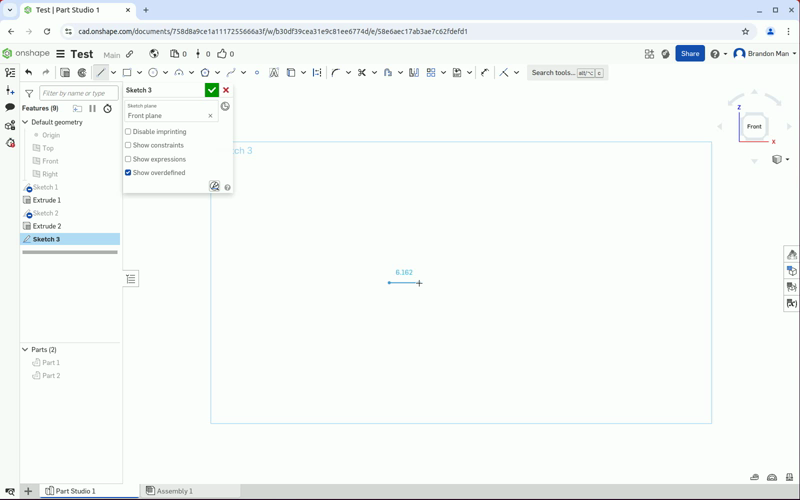
mouse_move(428, 282)
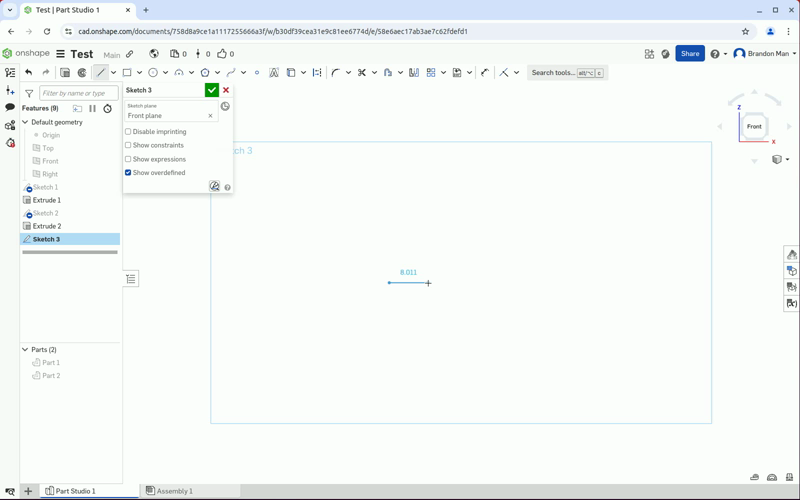
click(428, 282)
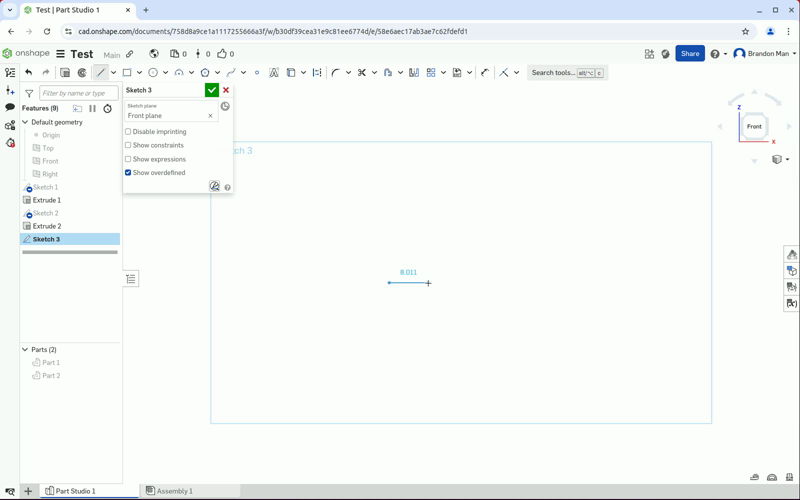
key_up(shift)
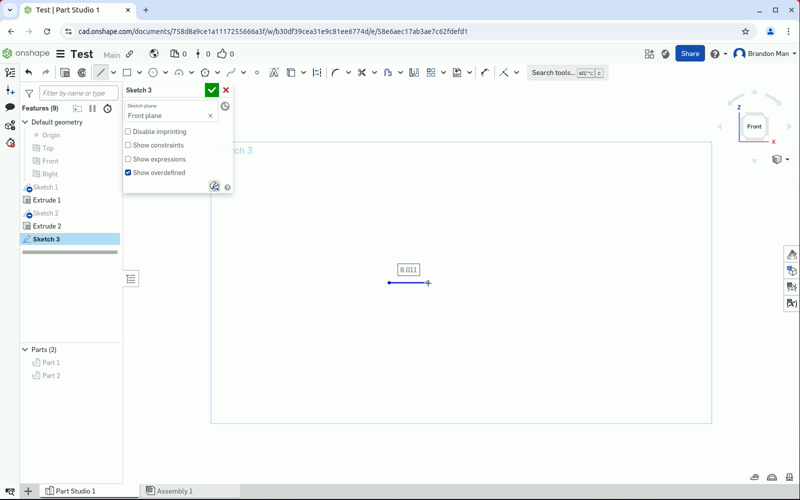
key_down(shift)
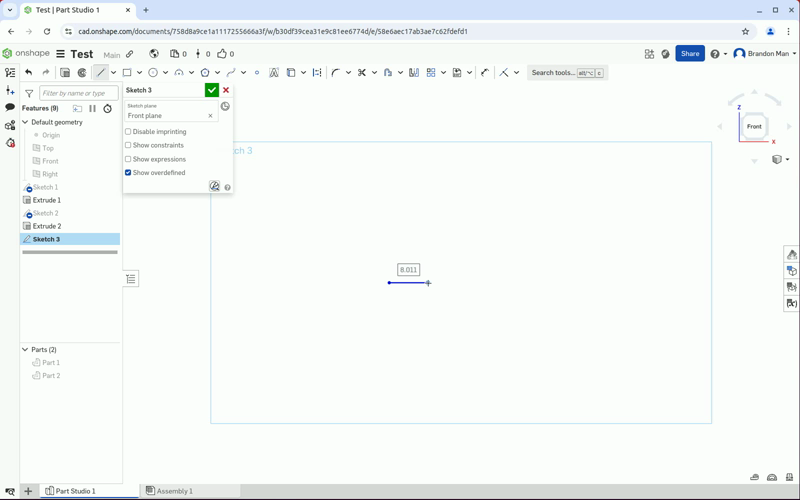
mouse_move(428, 170)
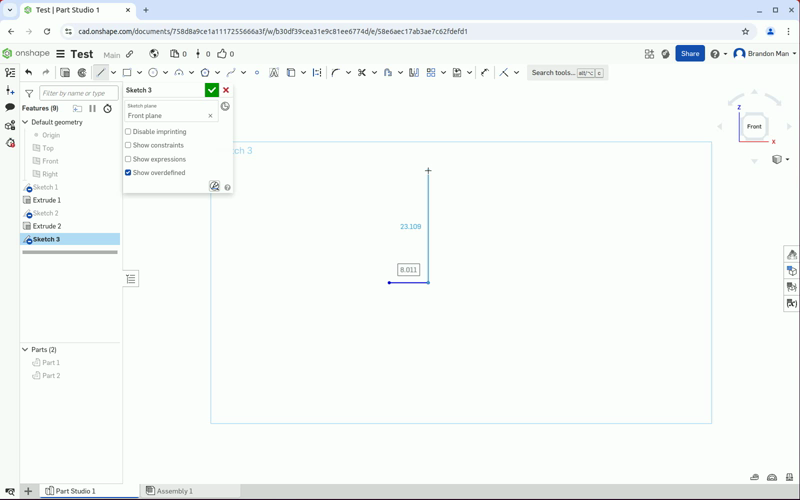
click(428, 170)
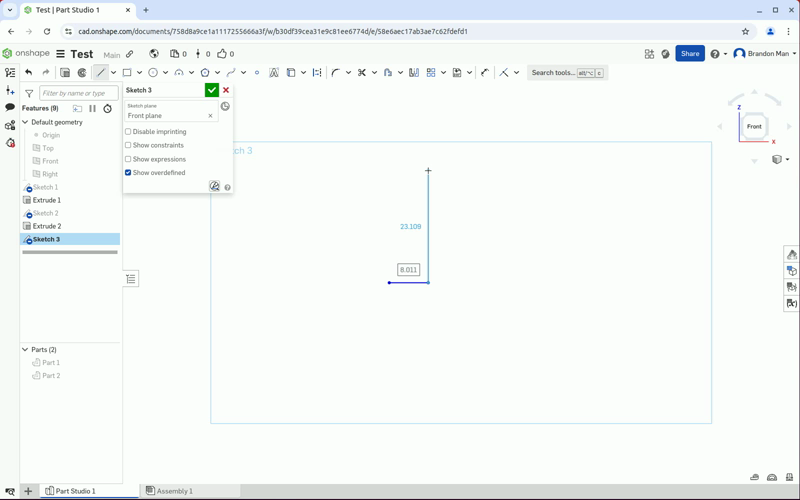
key_up(shift)
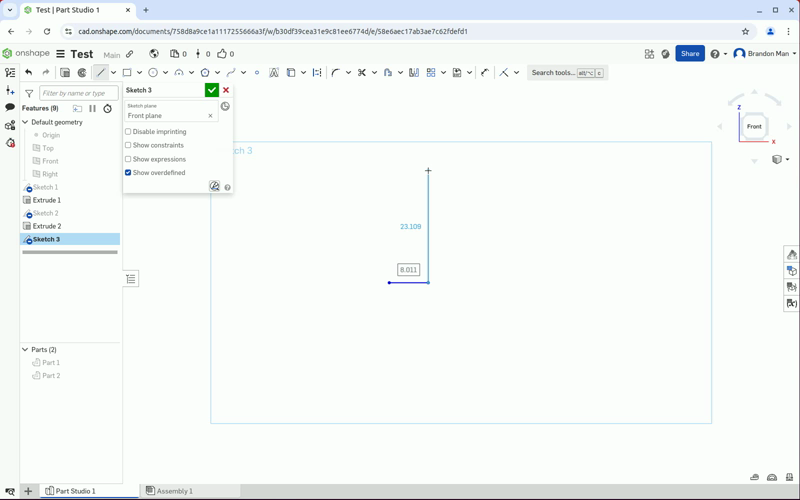
key_down(shift)
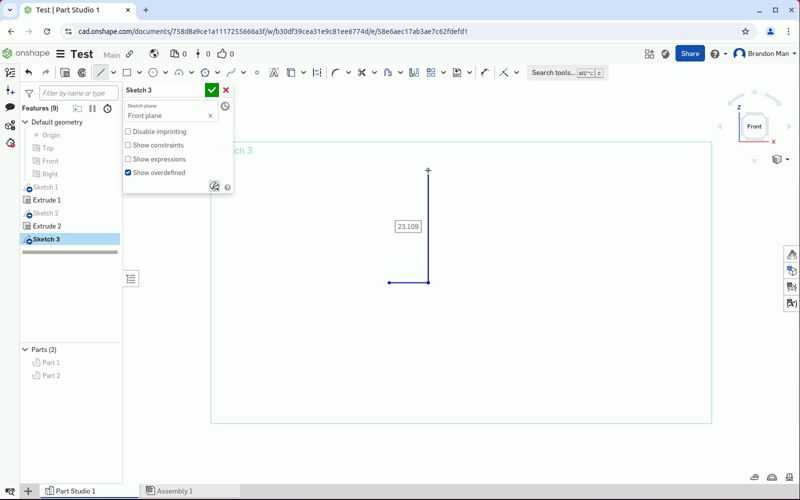
mouse_move(458, 170)
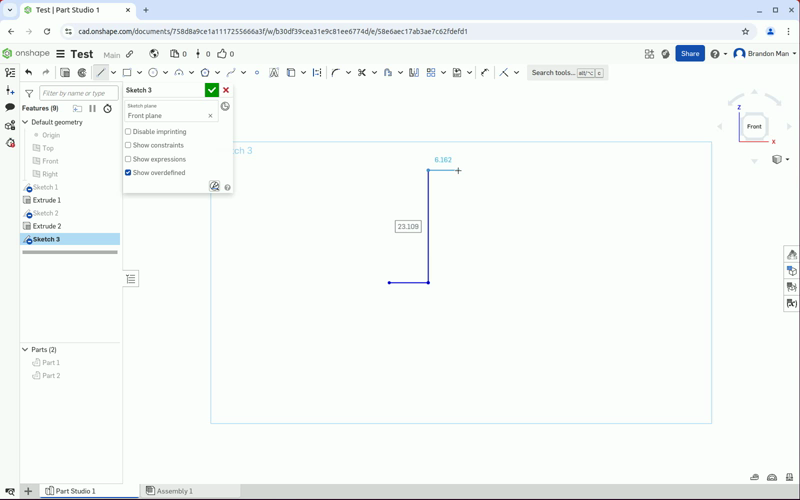
mouse_move(389, 170)
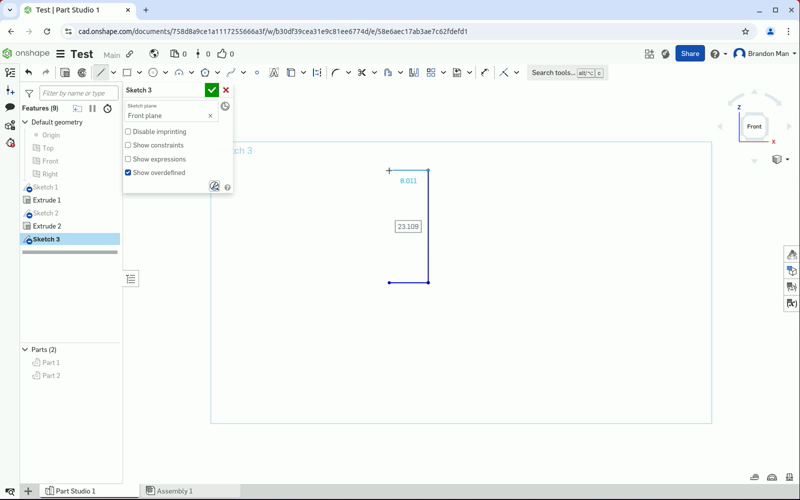
click(389, 170)
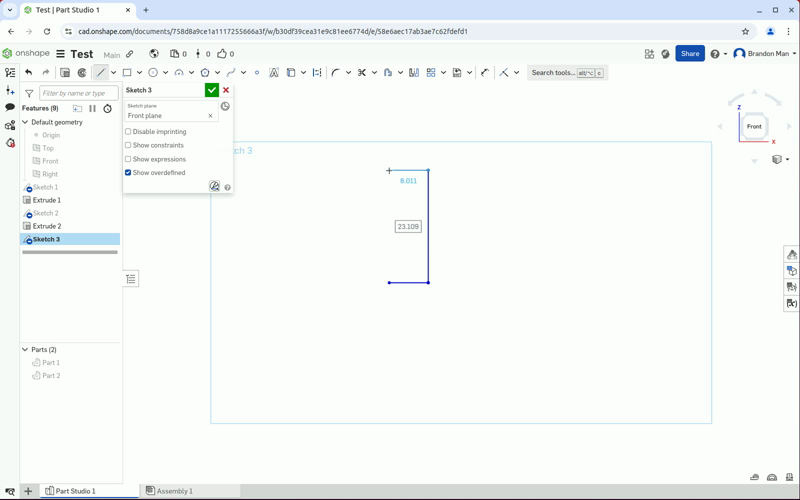
key_up(shift)
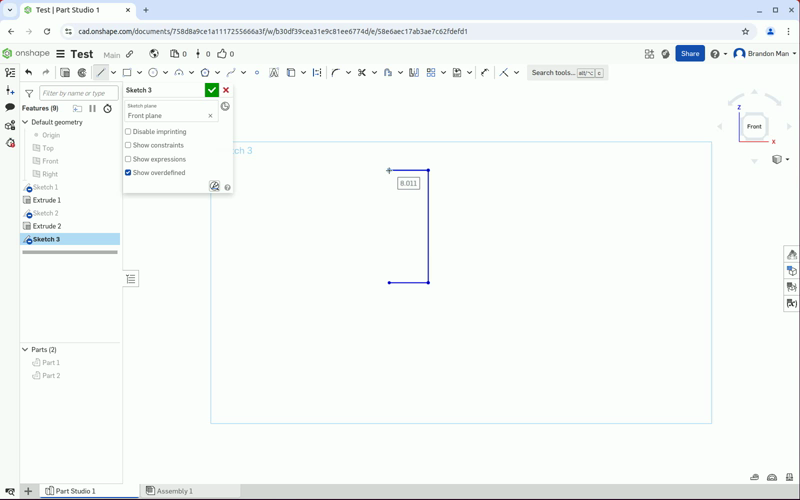
key_down(shift)
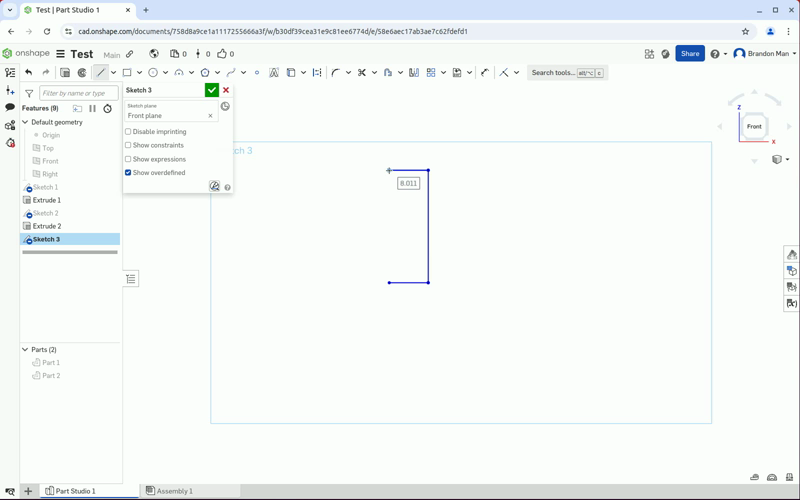
mouse_move(389, 282)
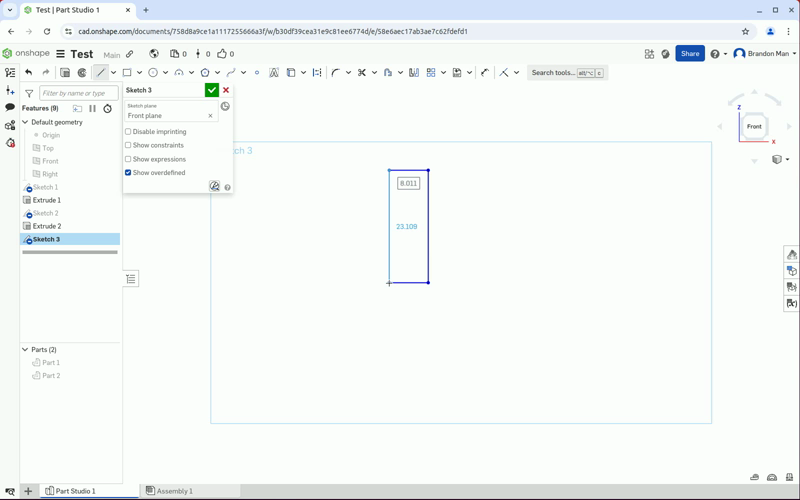
key_up(shift)
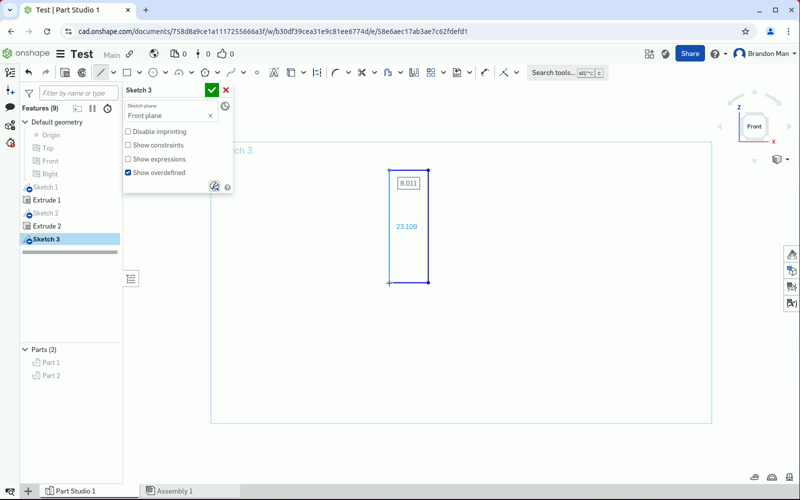
click(389, 282)
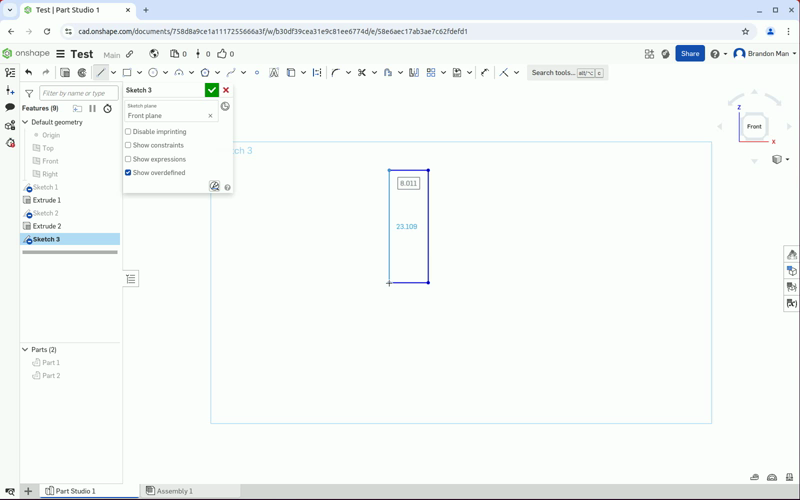
key(esc)
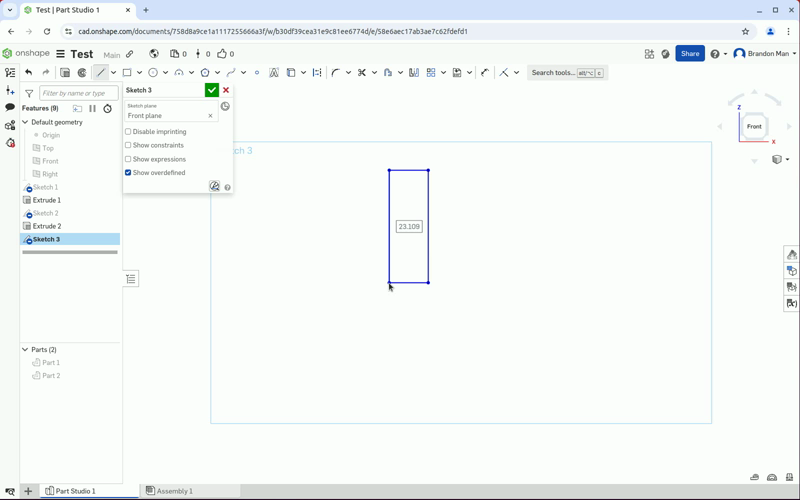
mouse_move(395, 228)
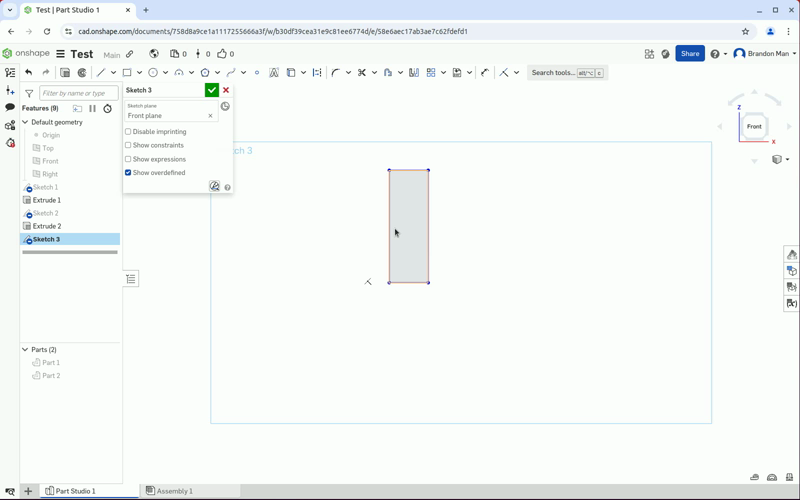
click(395, 228)
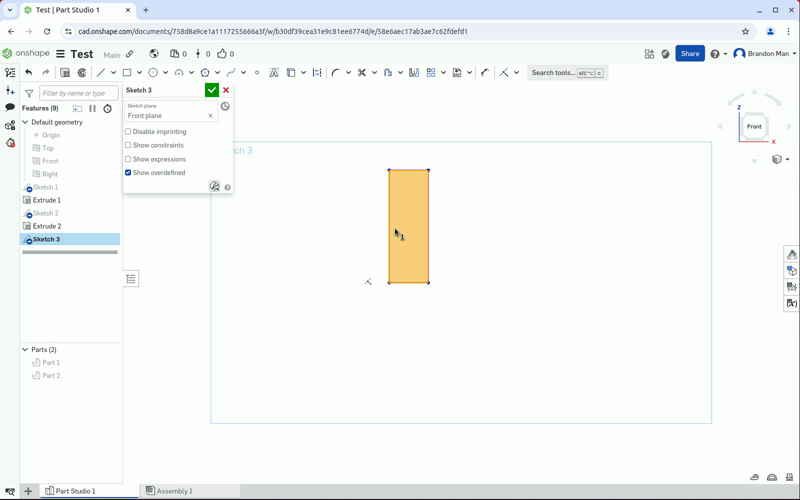
mouse_move(73, 352)
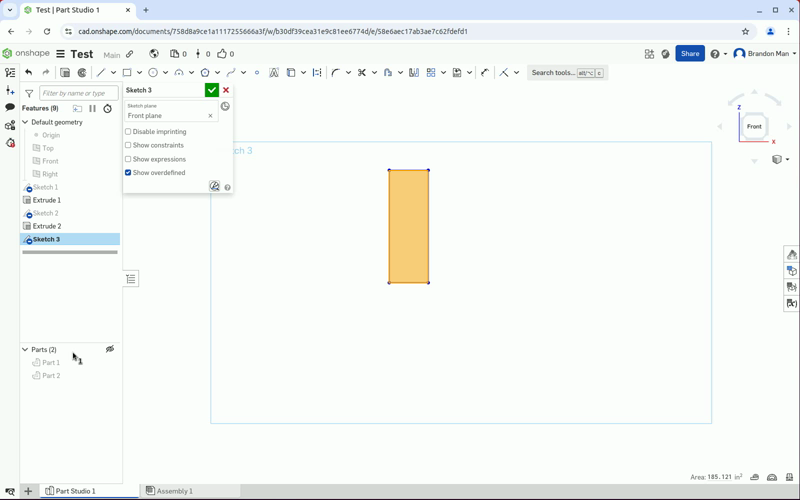
key(shift+y)
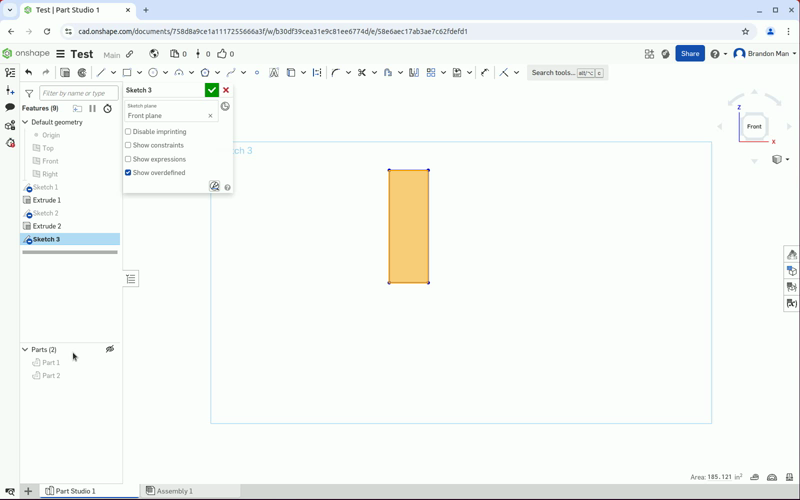
key(shift+e)
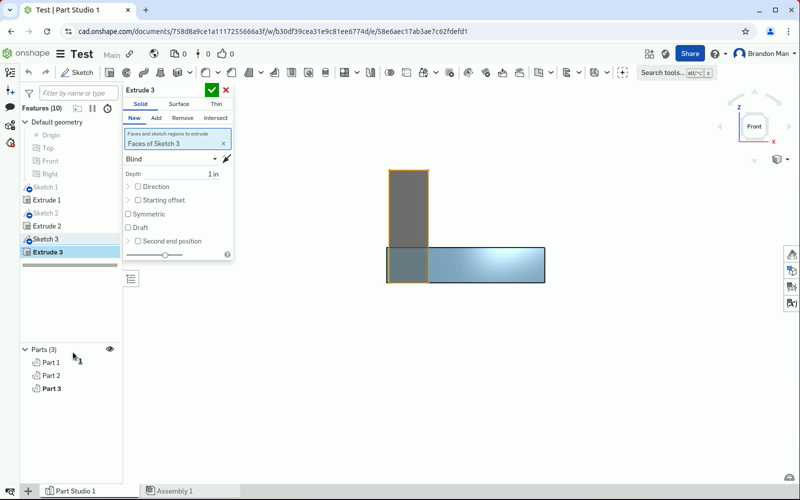
mouse_move(143, 106)
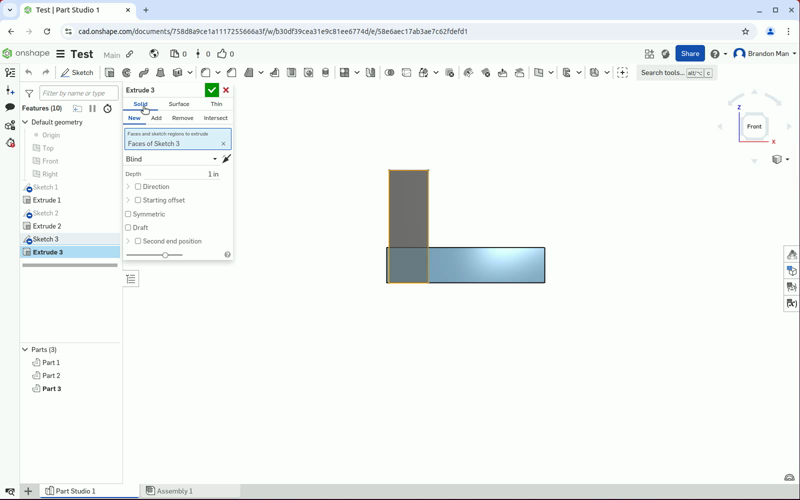
click(143, 106)
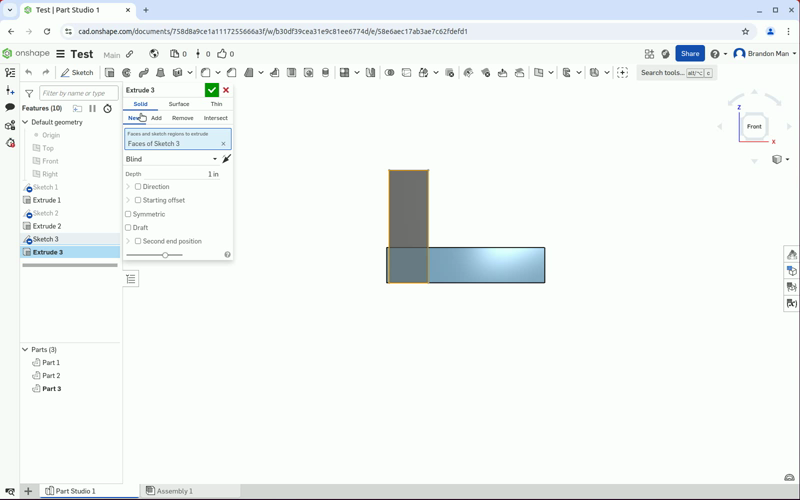
mouse_move(137, 120)
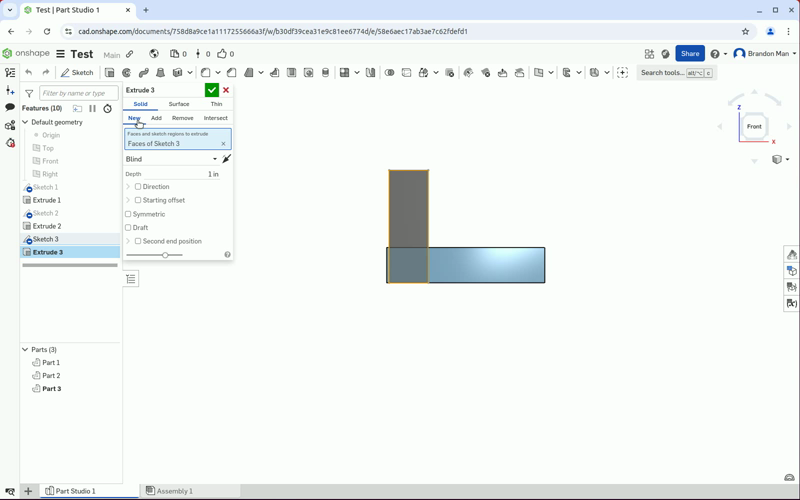
click(137, 120)
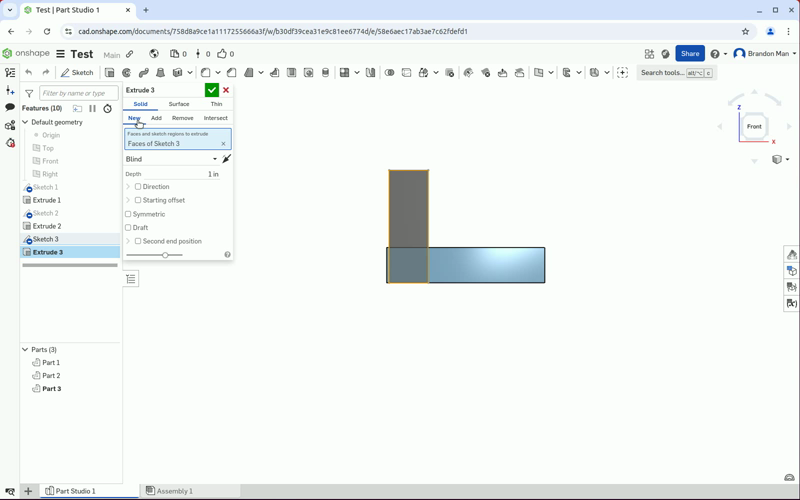
key(tab, 4)
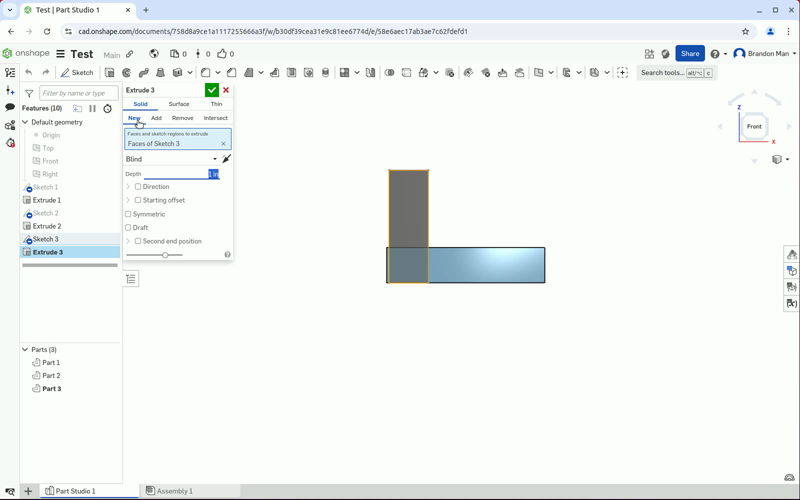
text(9.147)
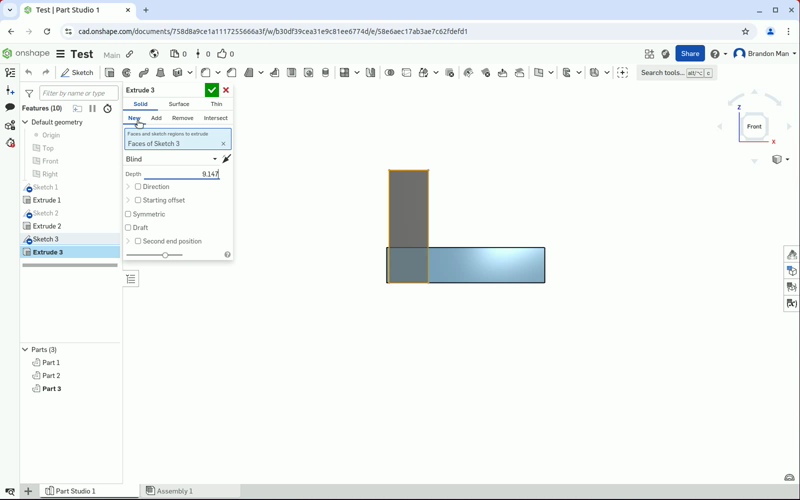
key(enter)
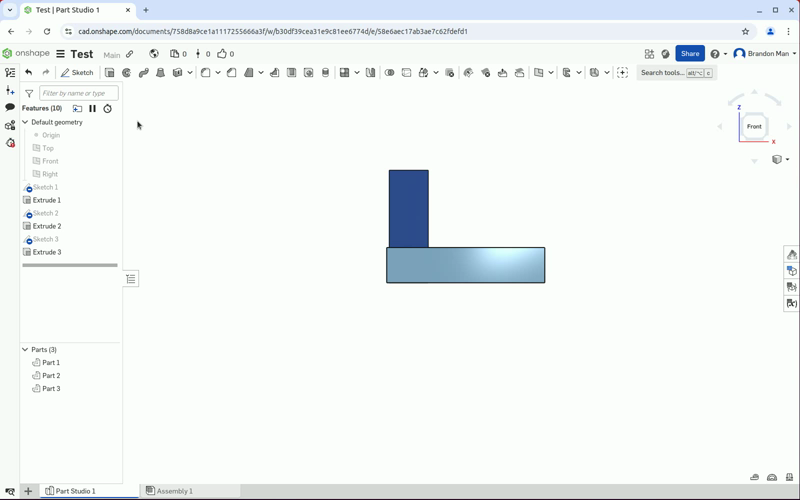
key(shift+h)
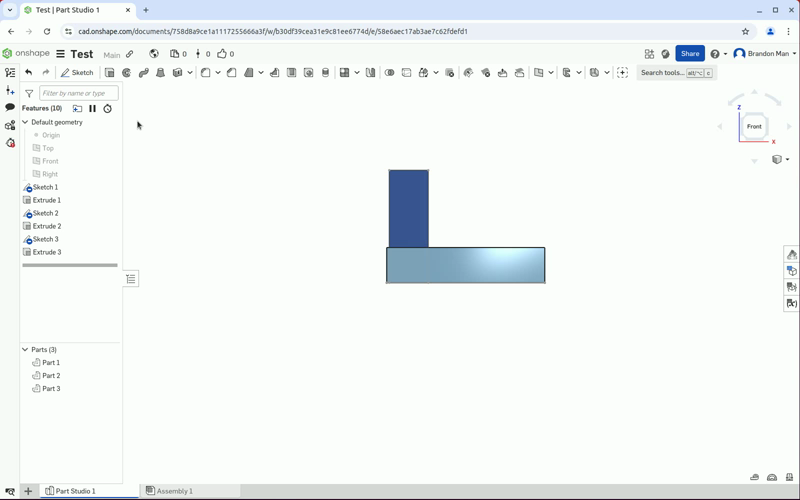
key(shift+h)
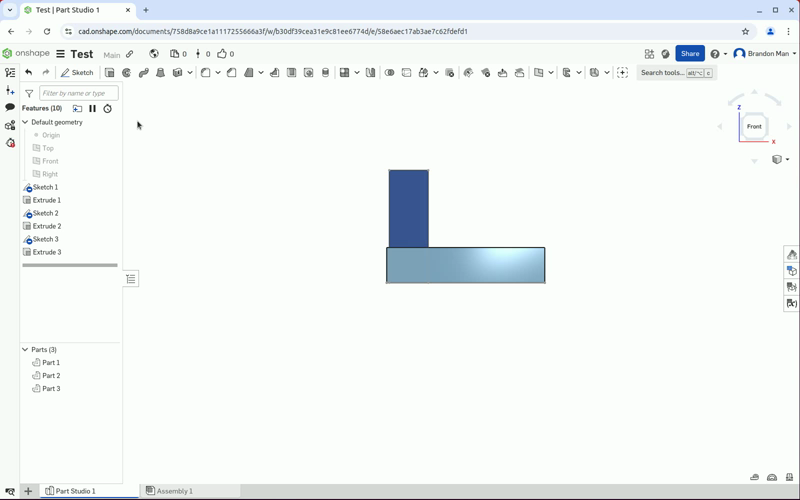
key(shift+7)
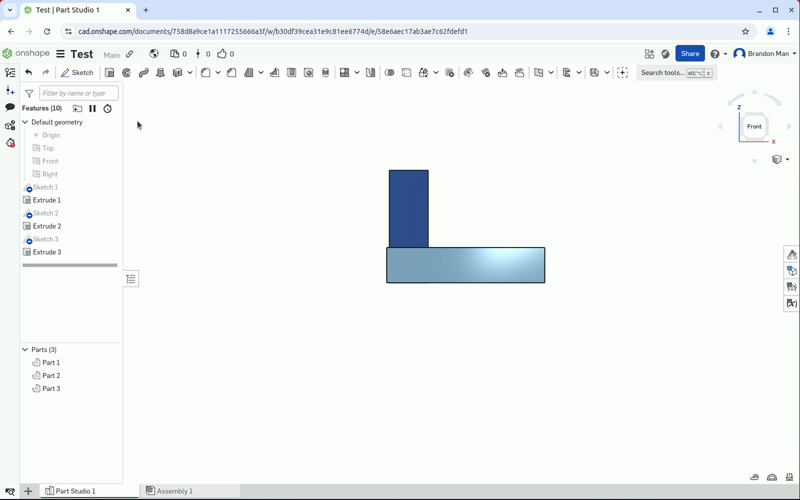
key(left, 2)
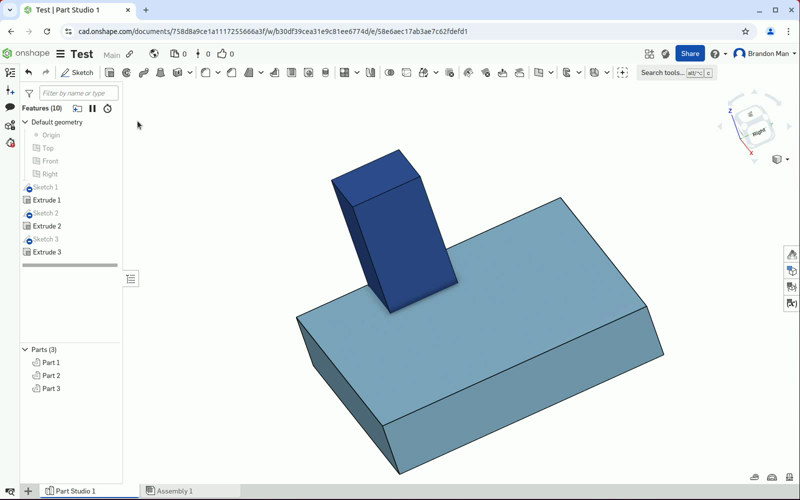
key(down, 2)
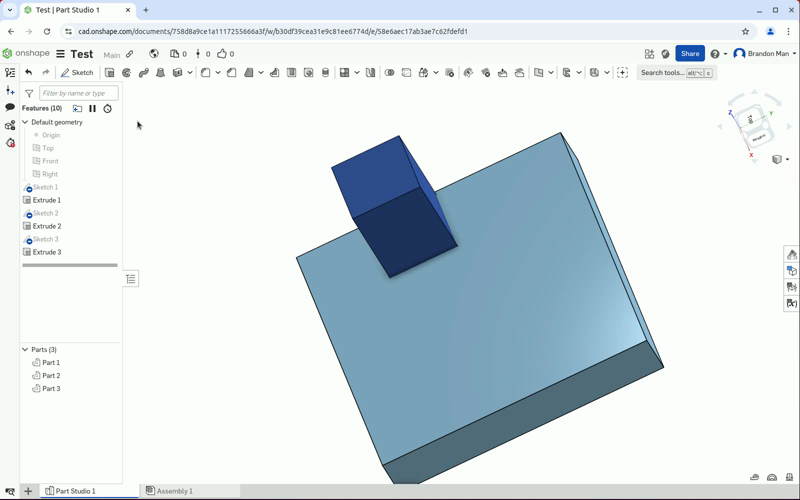
key(up, 2)
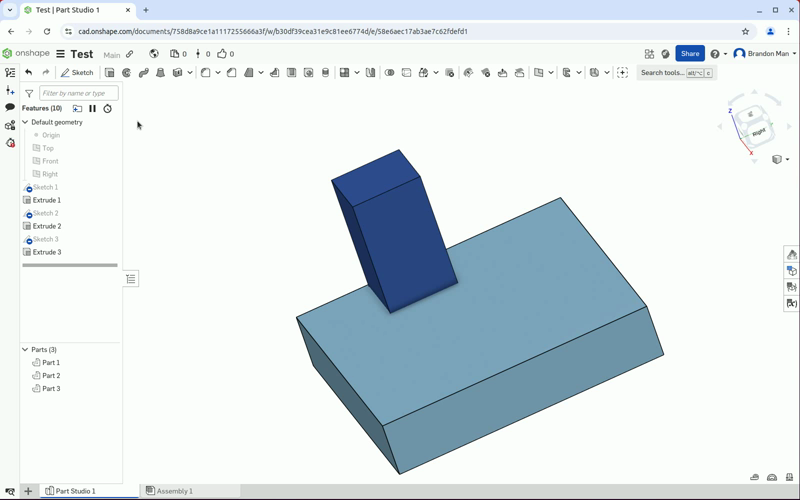
key(right, 2)
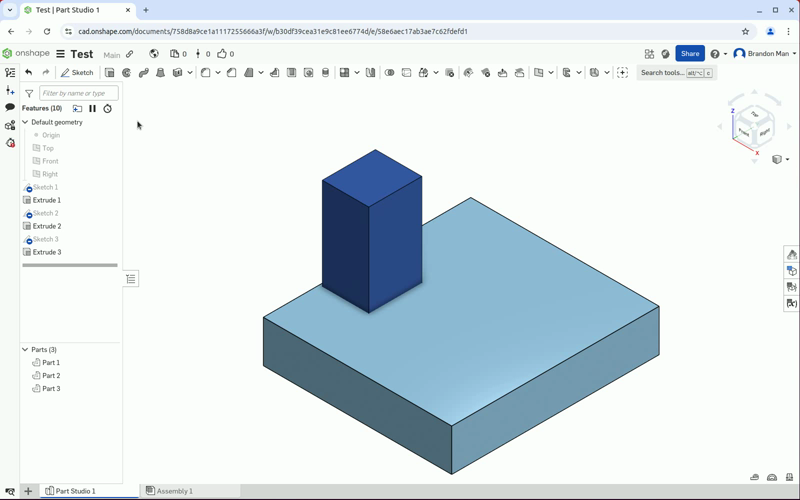
mouse_move(73, 189)
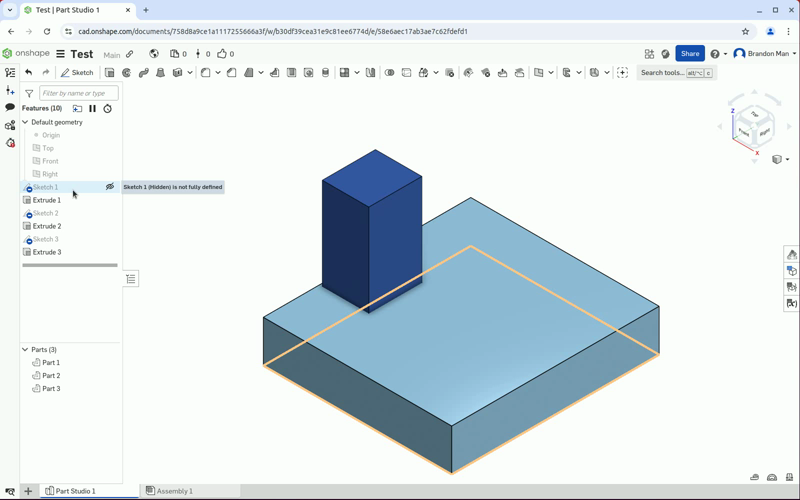
click(73, 189)